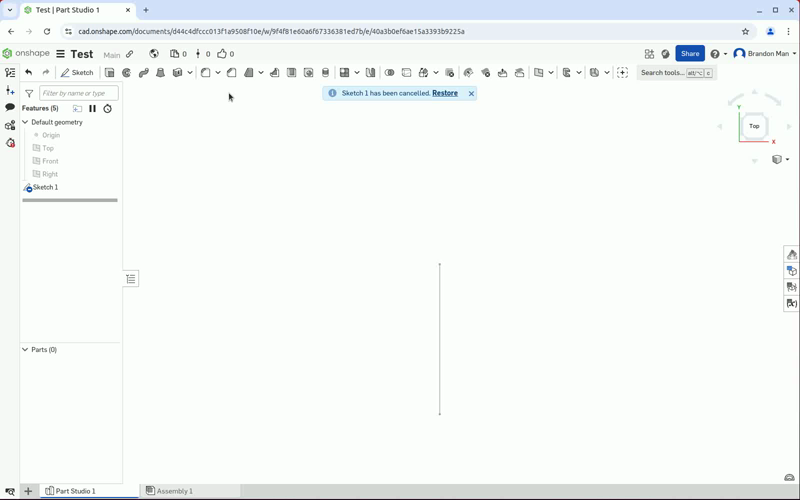
key(shift+h)
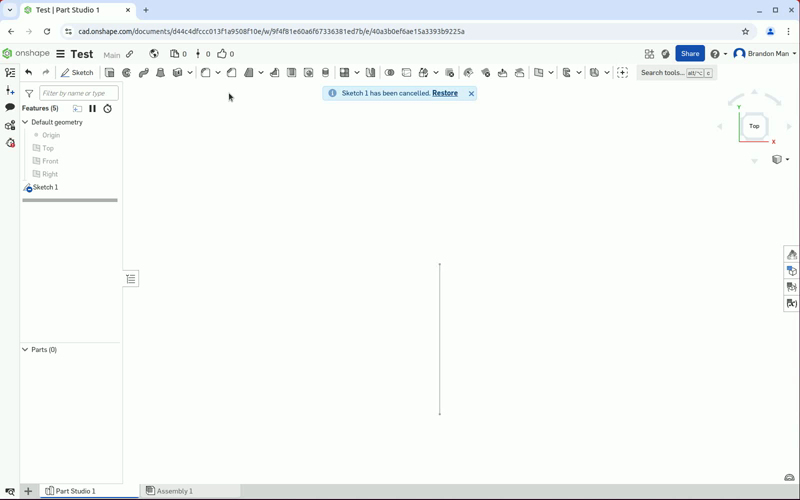
key(shift+s)
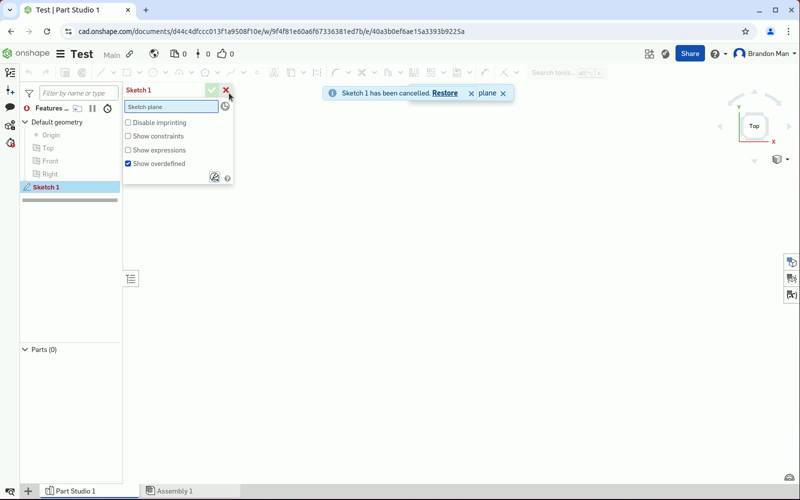
mouse_move(73, 150)
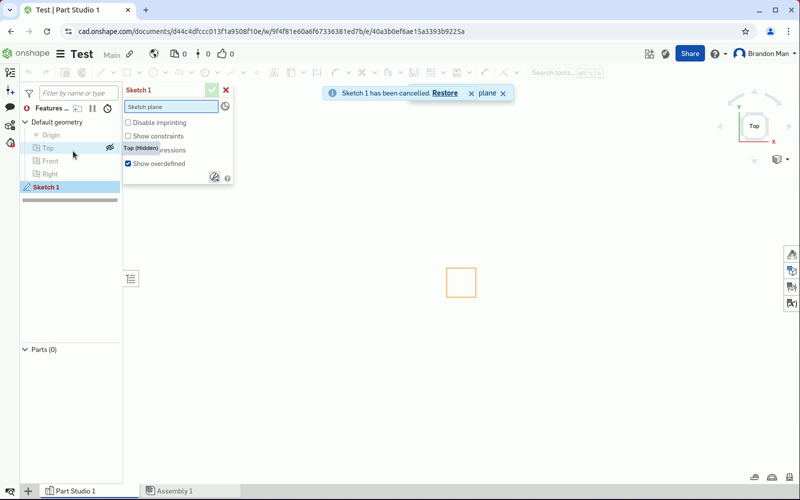
click(73, 150)
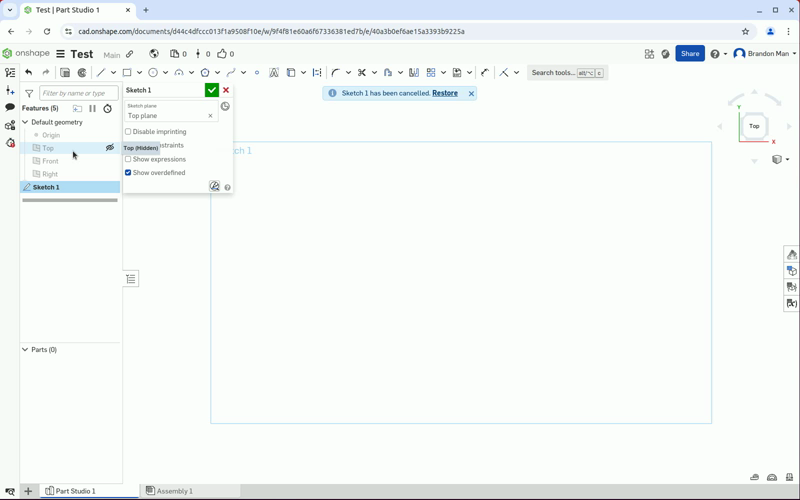
mouse_move(73, 352)
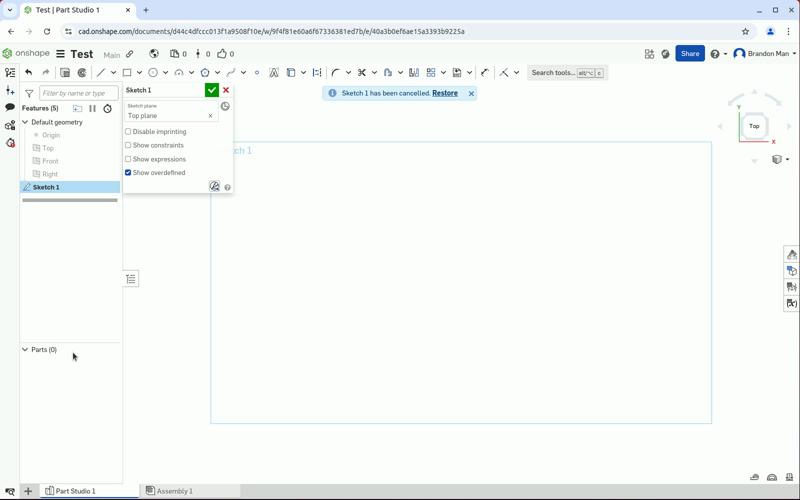
key(y)
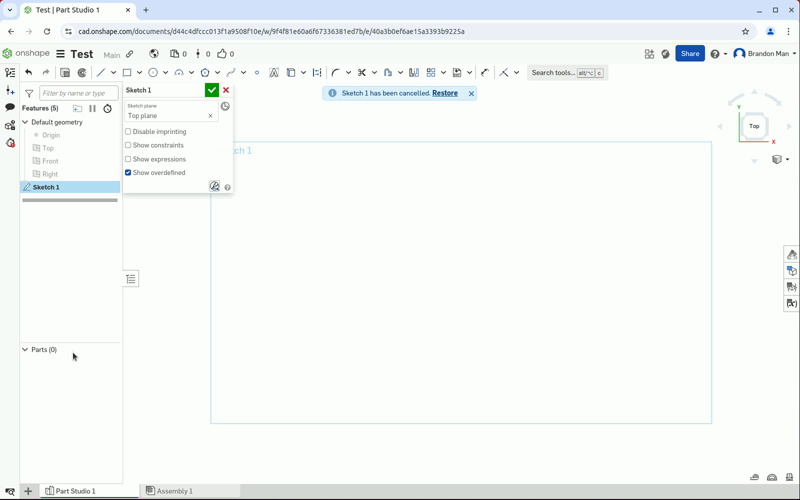
key(l)
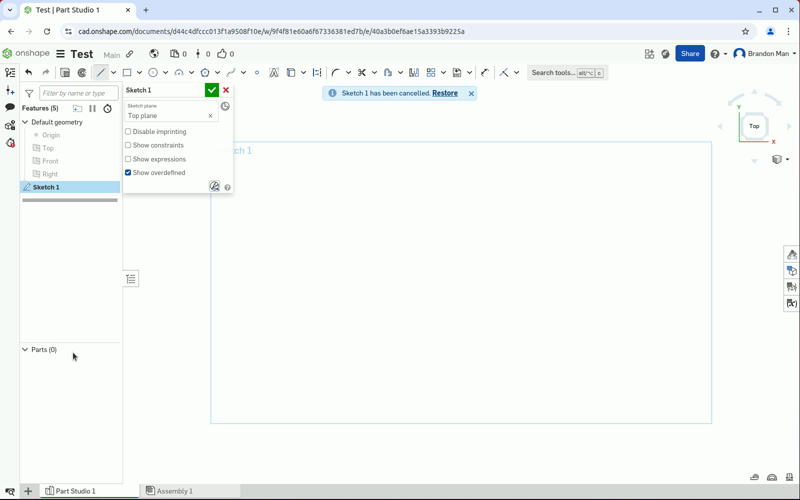
key_down(shift)
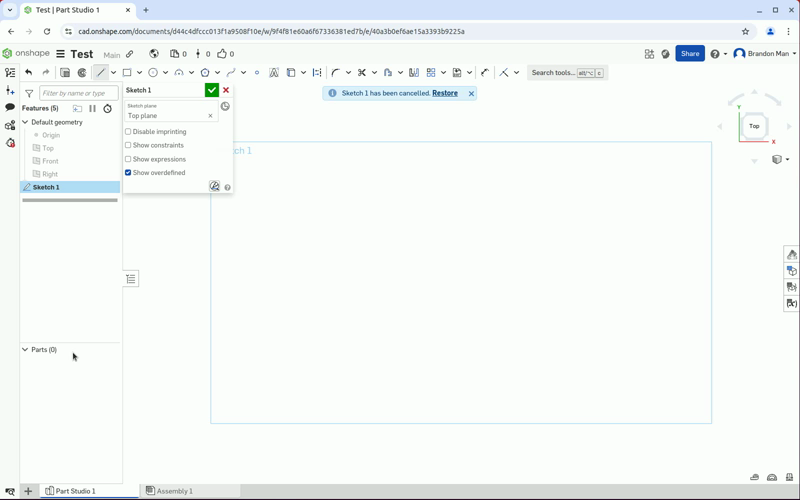
mouse_move(460, 282)
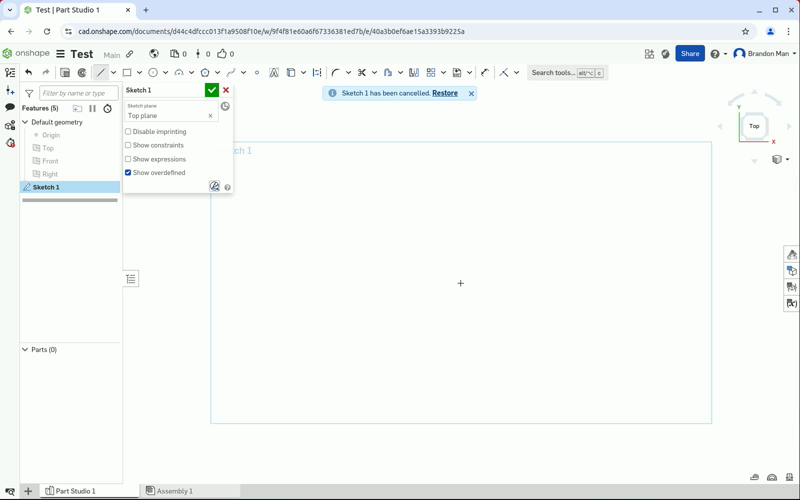
click(460, 282)
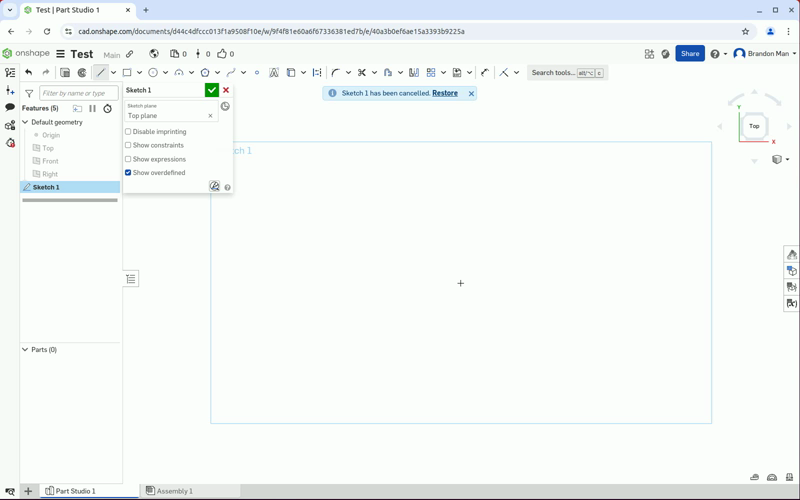
key_up(shift)
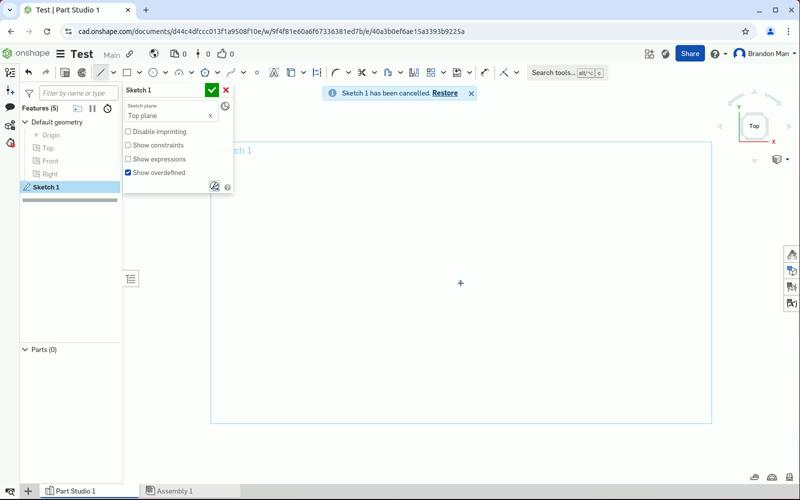
key_down(shift)
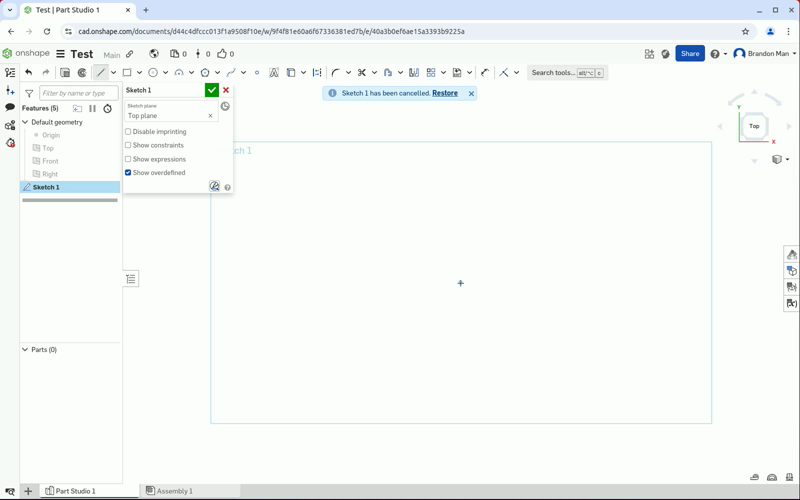
mouse_move(573, 282)
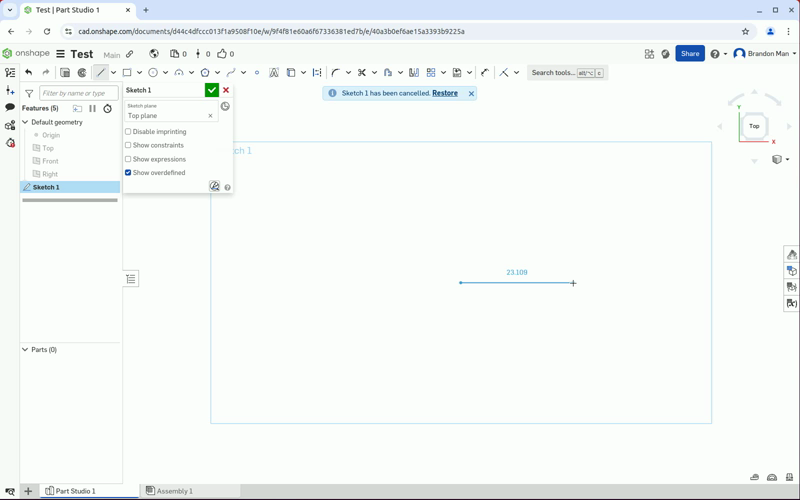
click(573, 282)
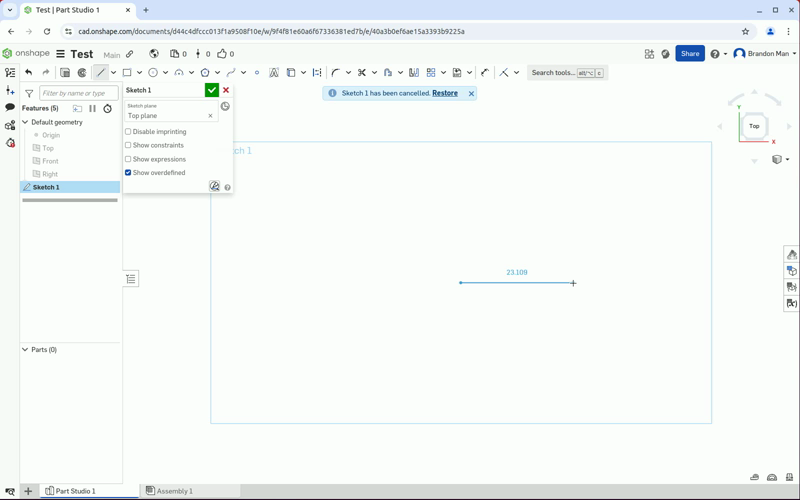
key_up(shift)
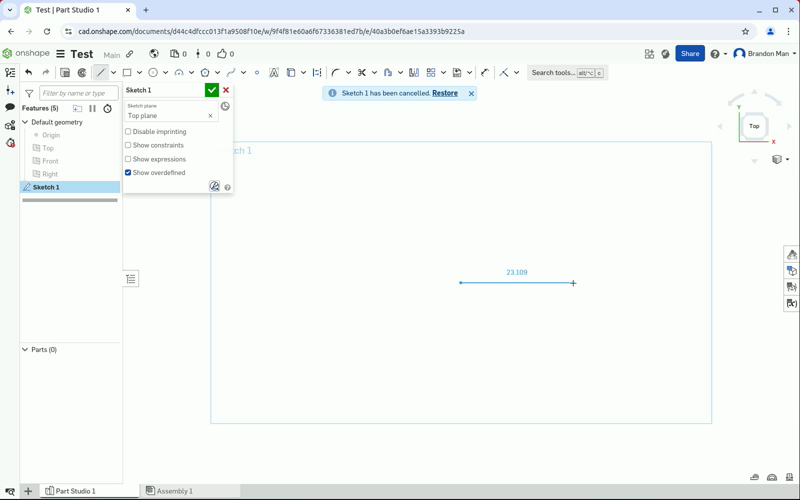
key_down(shift)
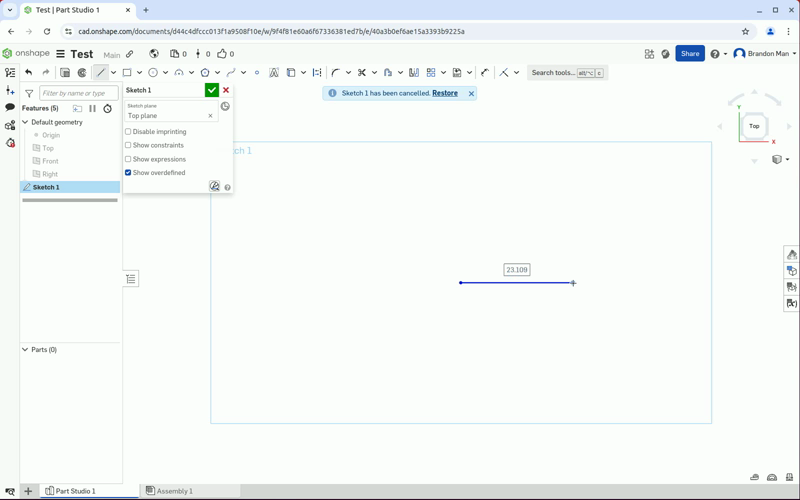
mouse_move(573, 209)
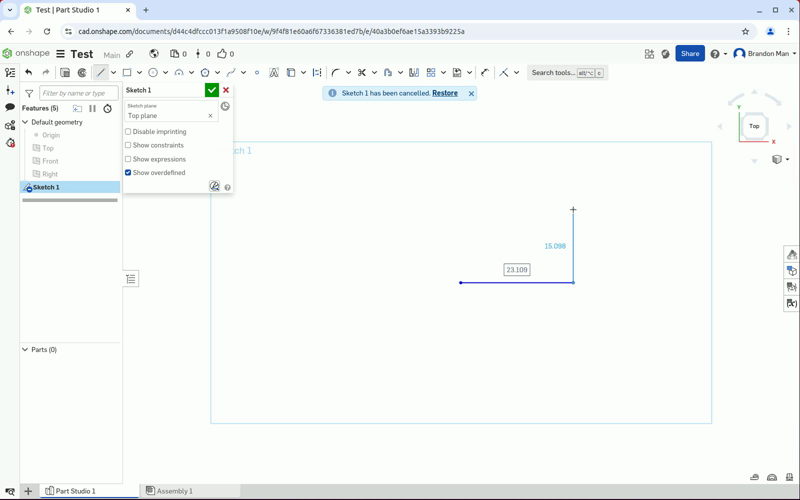
click(573, 209)
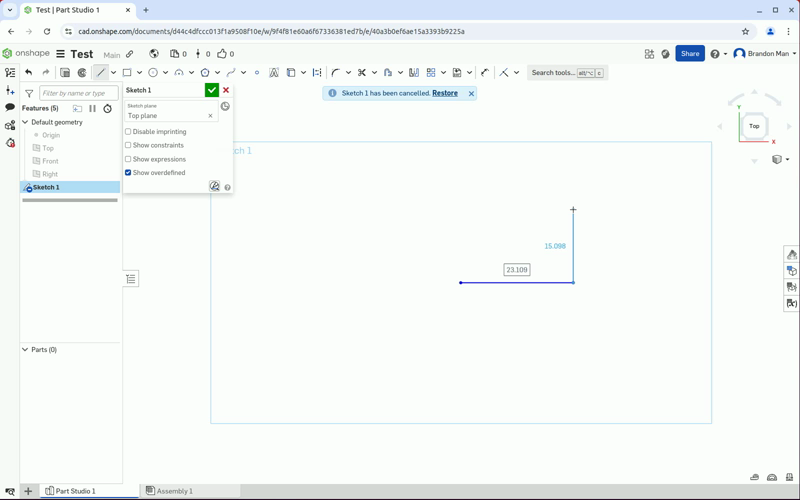
key_up(shift)
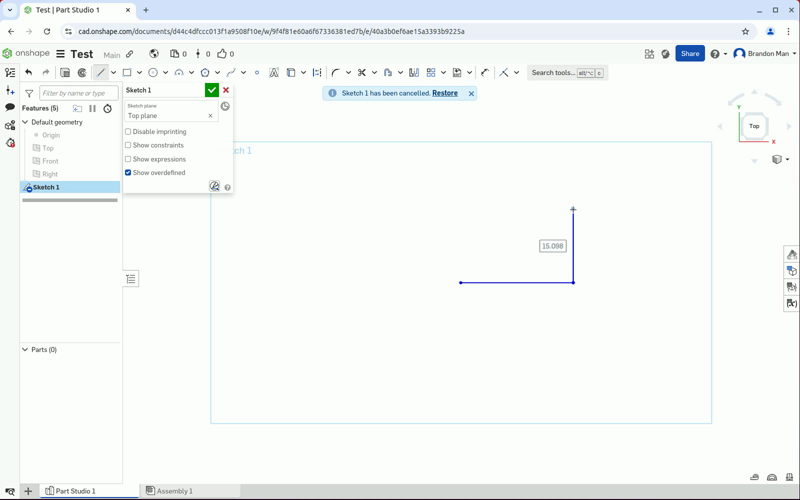
key_down(shift)
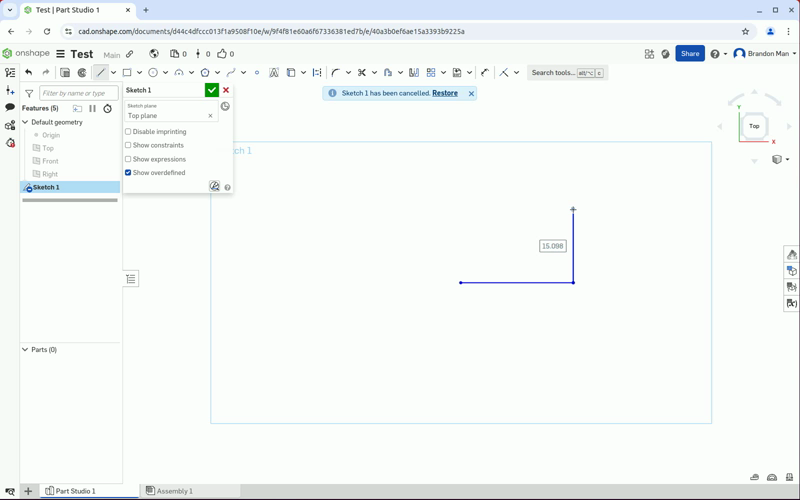
mouse_move(460, 209)
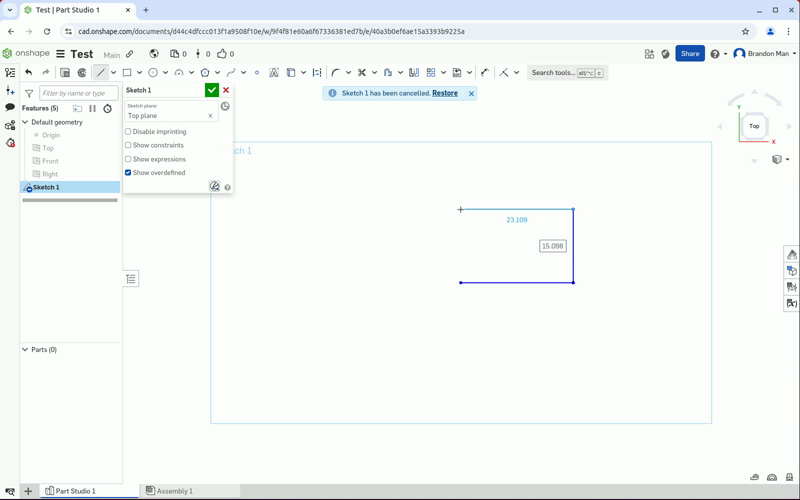
click(460, 209)
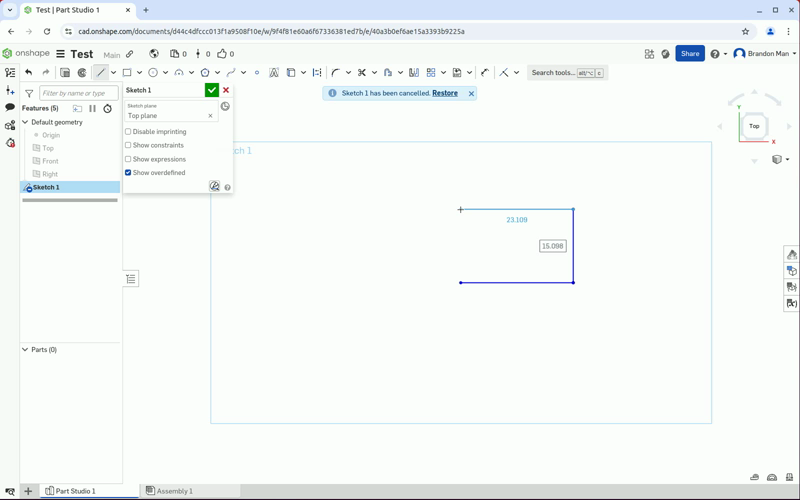
key_up(shift)
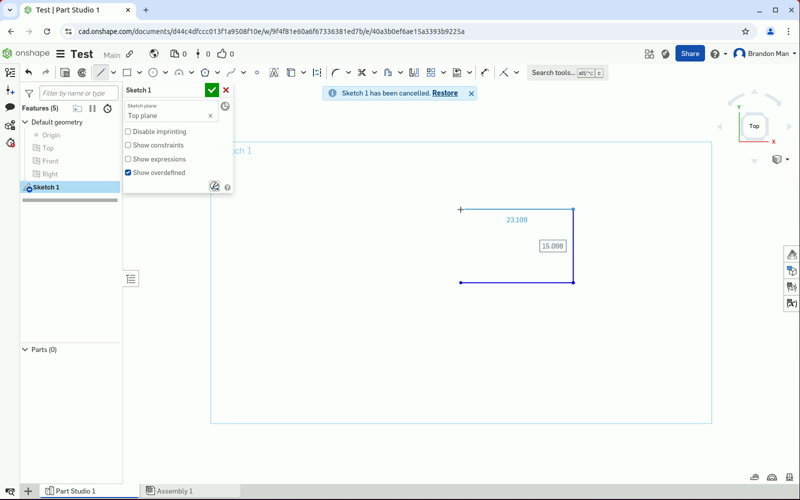
key_down(shift)
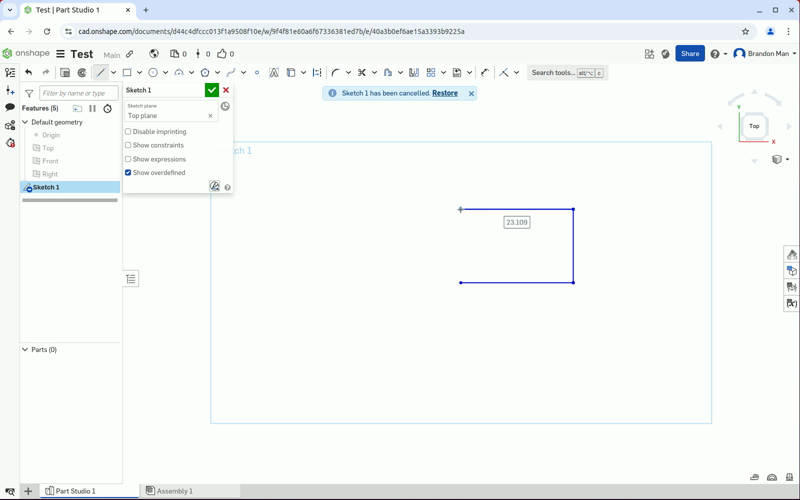
mouse_move(460, 282)
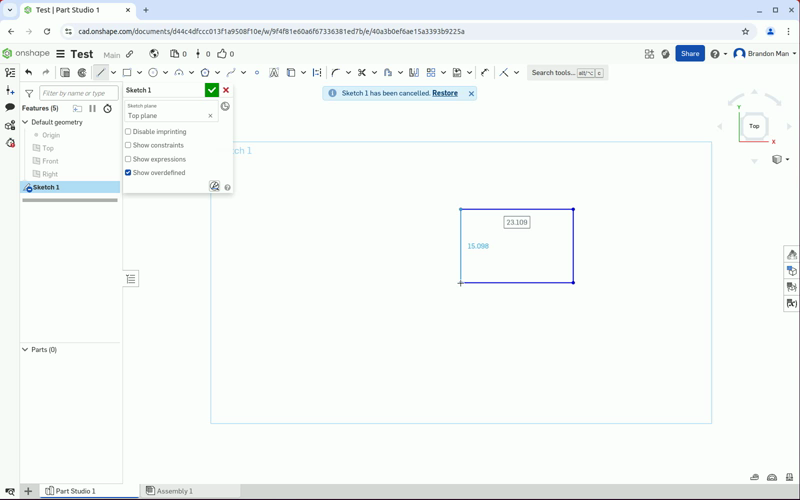
key_up(shift)
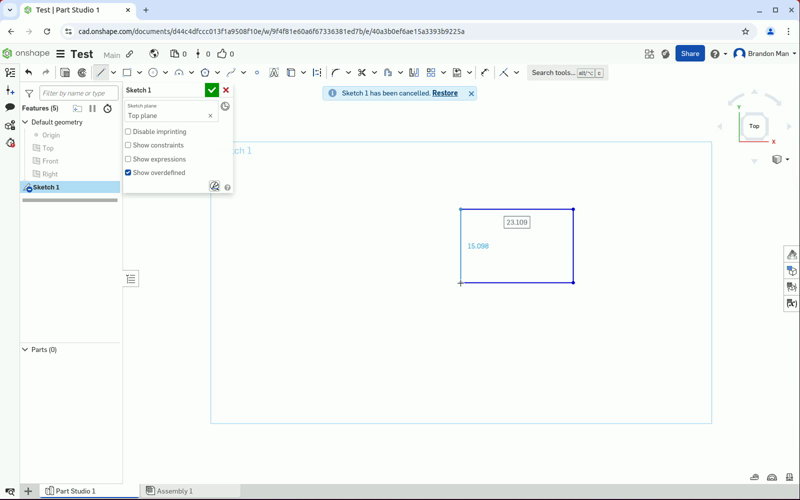
click(460, 282)
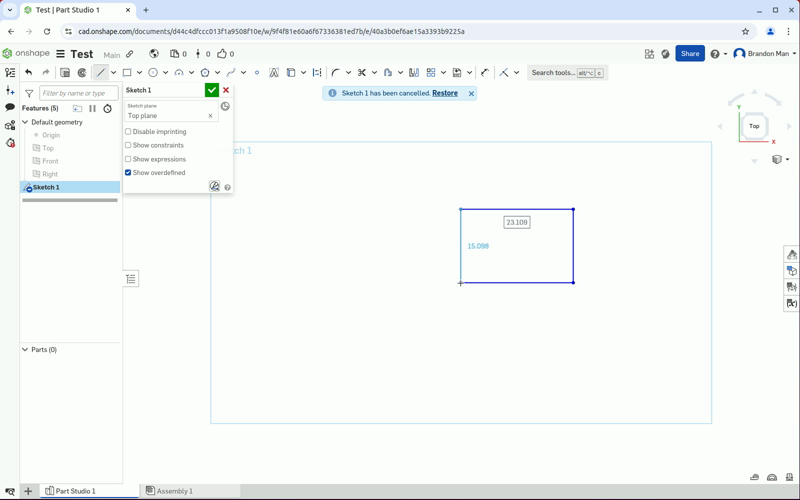
key(esc)
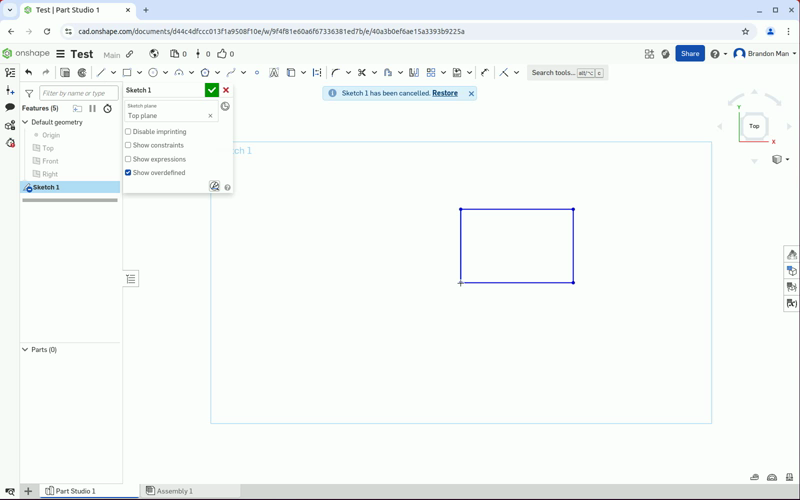
mouse_move(526, 257)
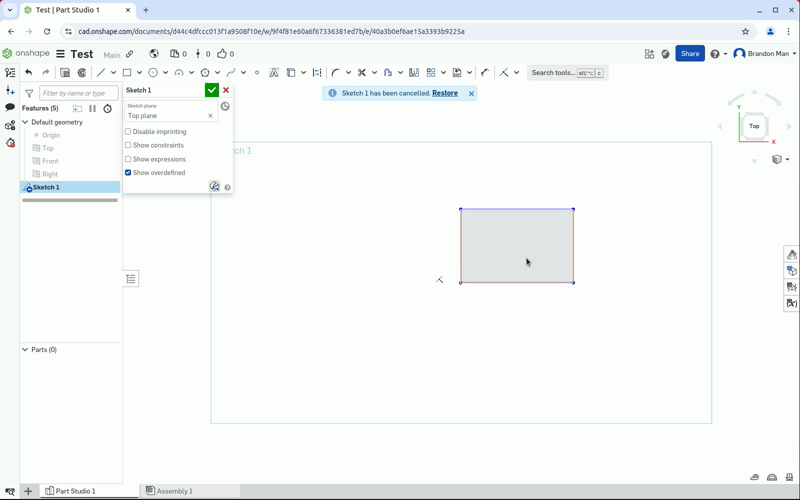
click(526, 257)
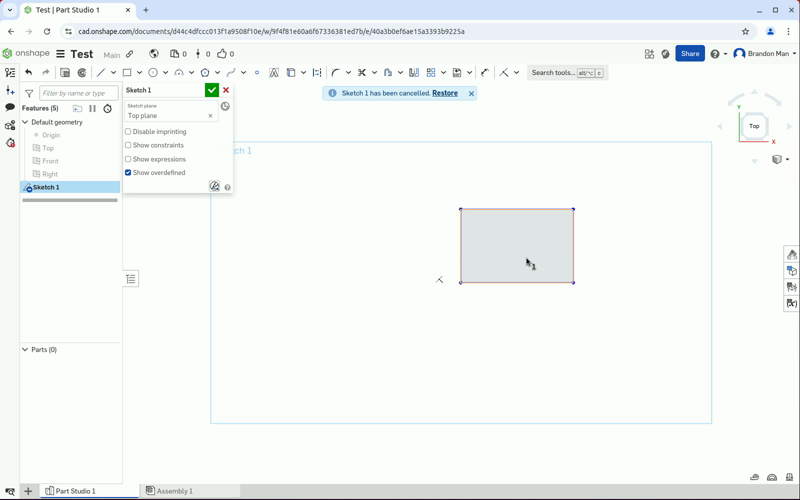
mouse_move(73, 352)
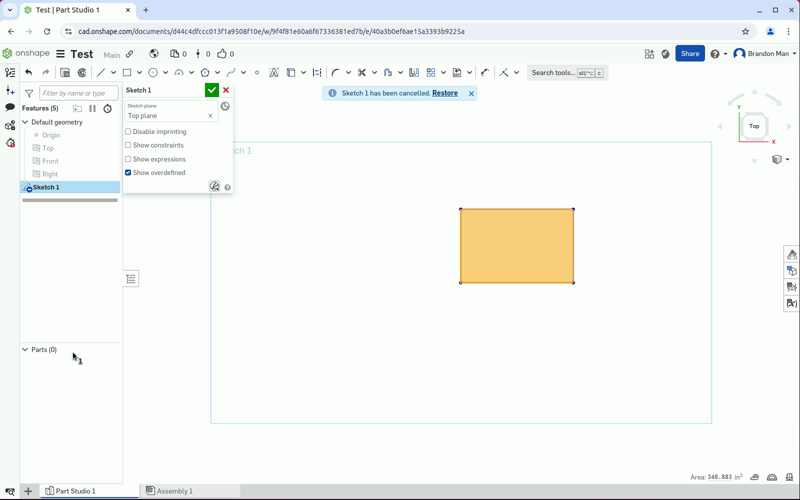
key(shift+y)
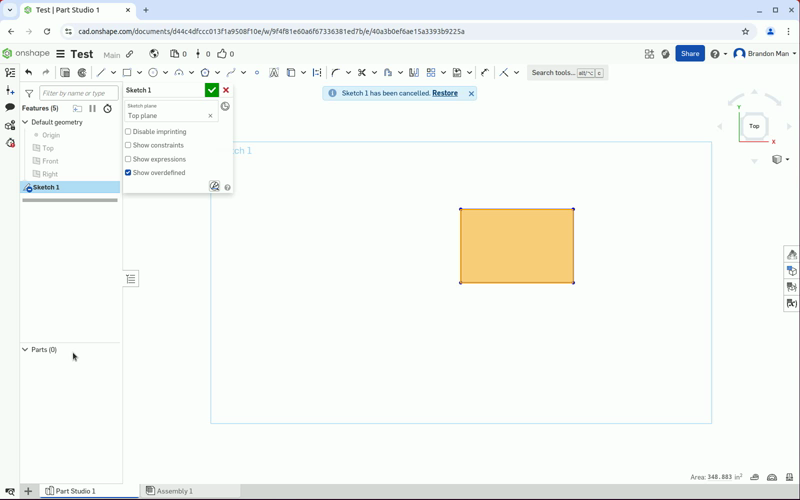
key(shift+e)
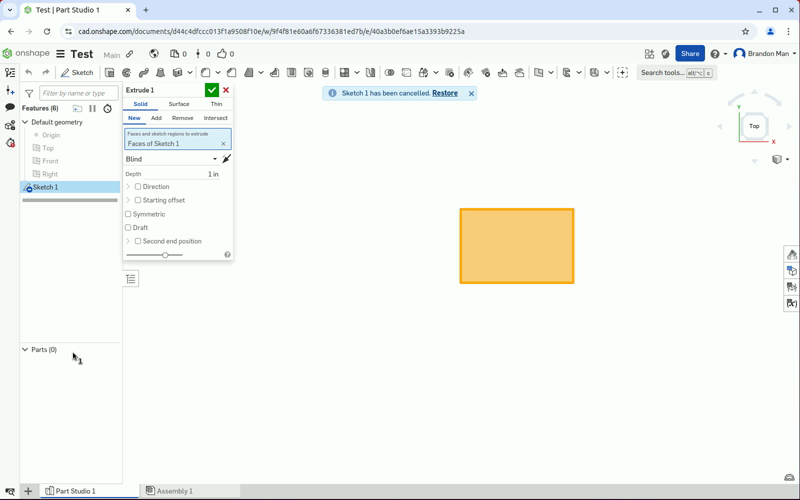
mouse_move(143, 106)
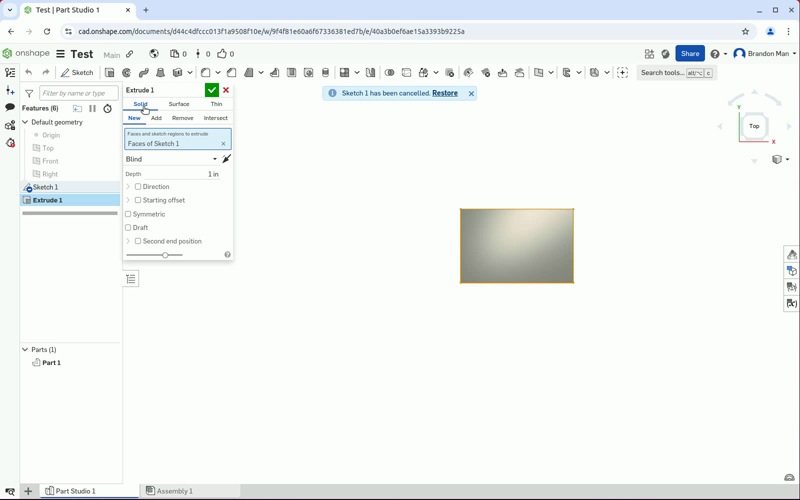
click(143, 106)
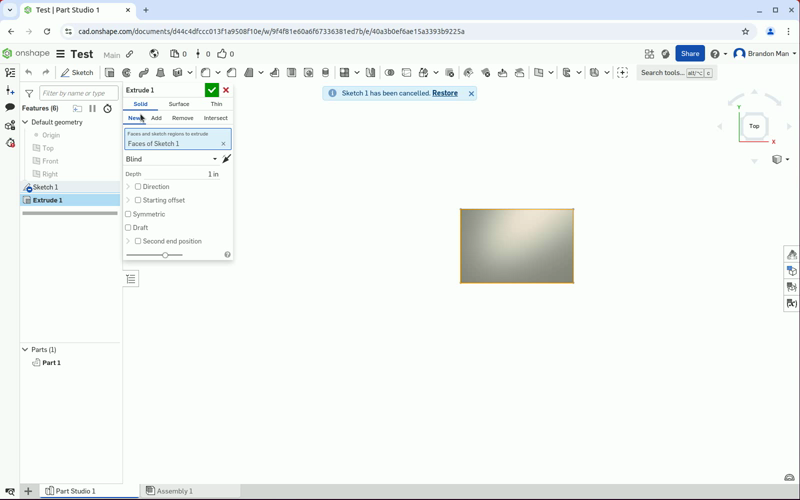
mouse_move(137, 120)
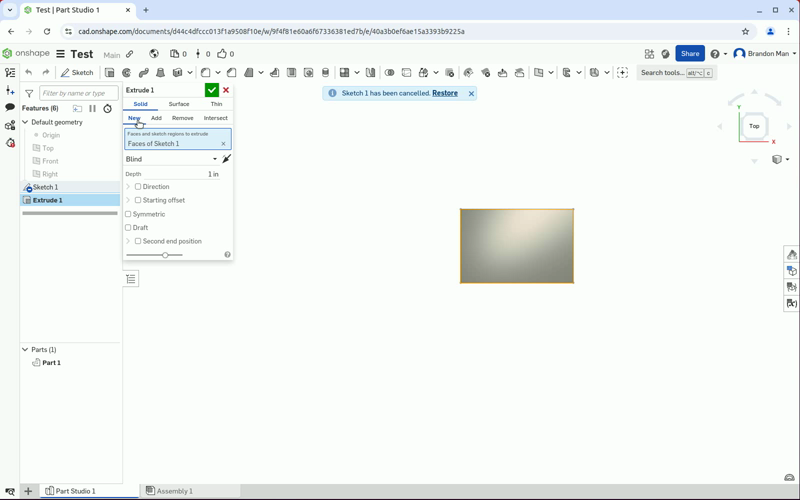
click(137, 120)
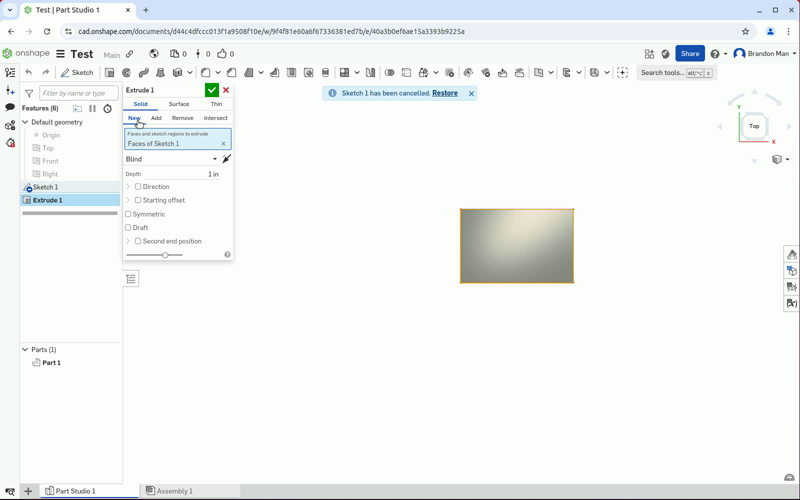
key(tab, 4)
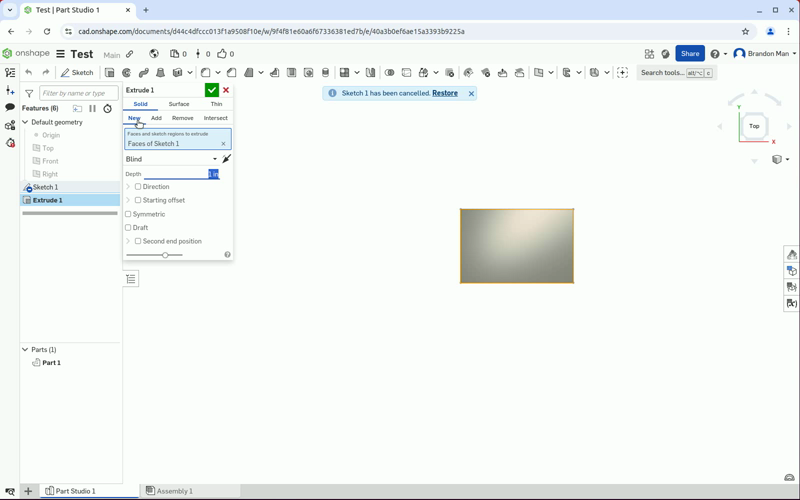
text(10.591)
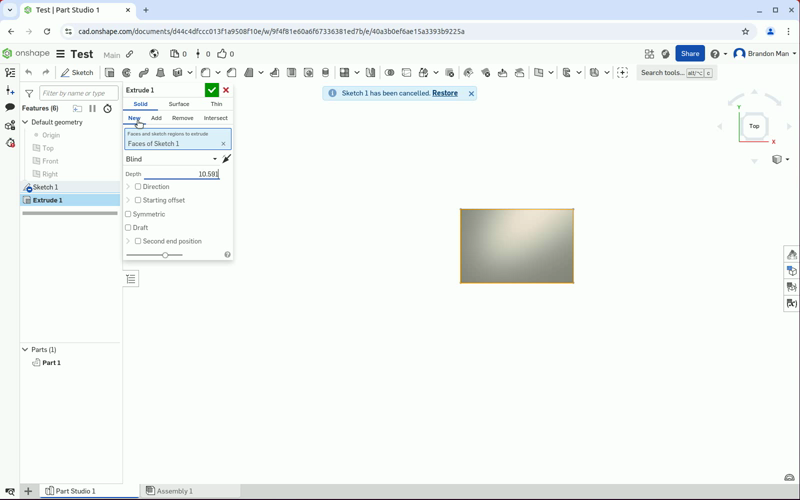
key(enter)
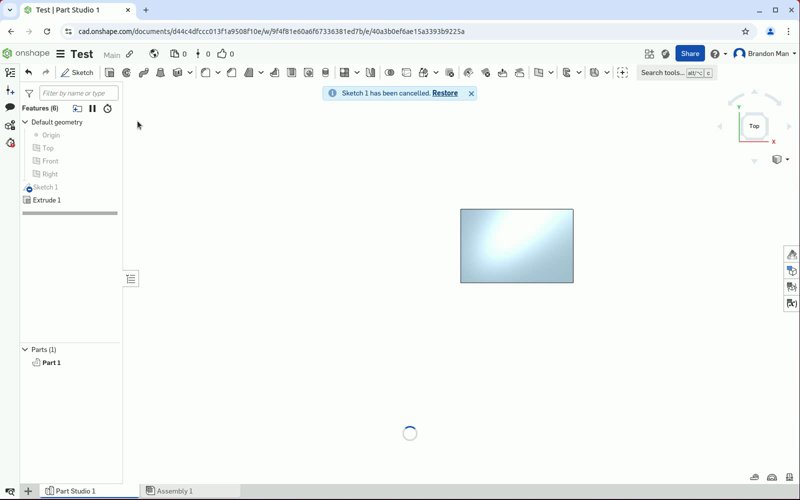
key(shift+h)
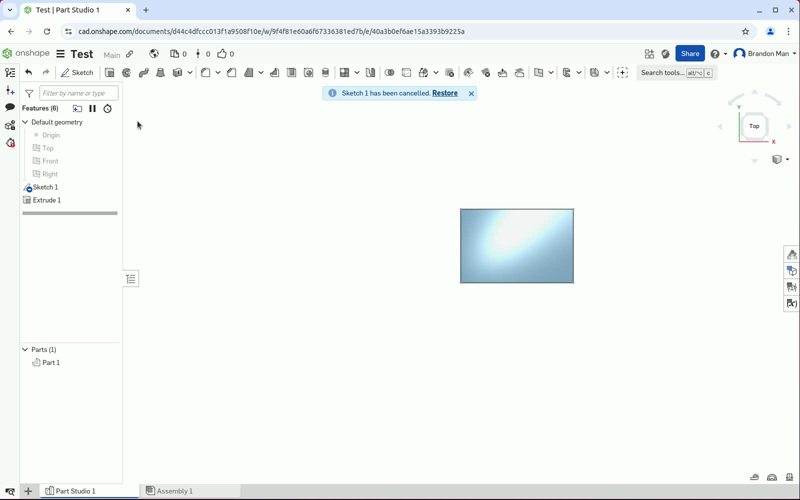
key(shift+h)
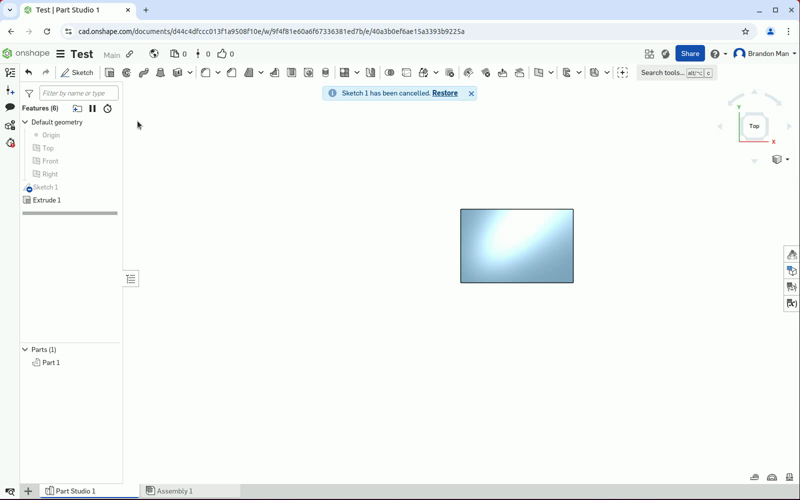
mouse_move(73, 189)
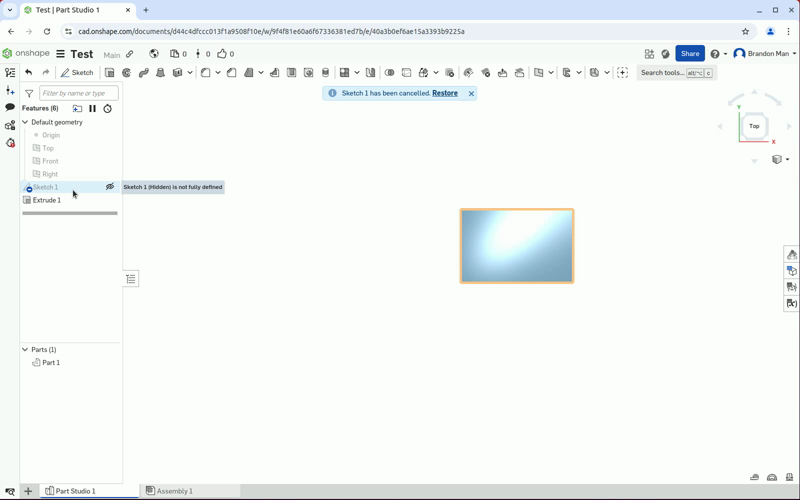
click(73, 189)
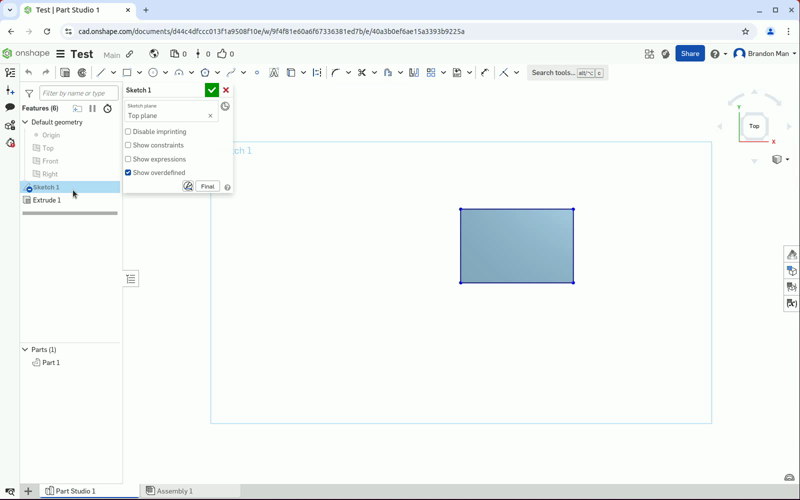
mouse_move(229, 92)
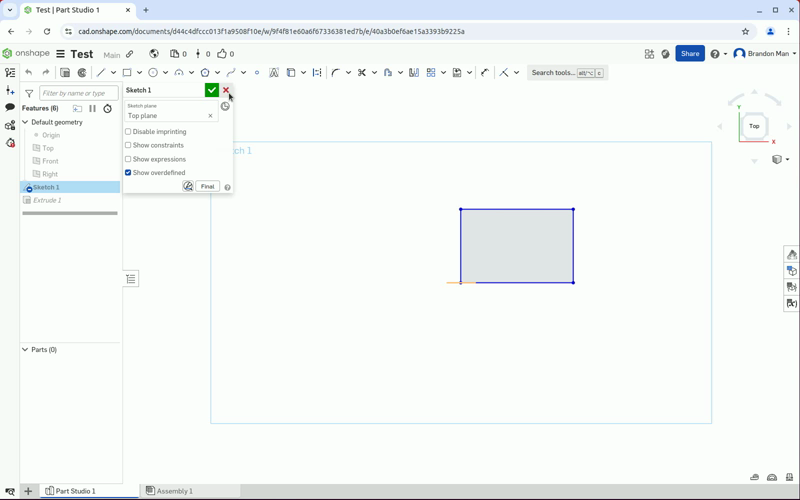
click(229, 92)
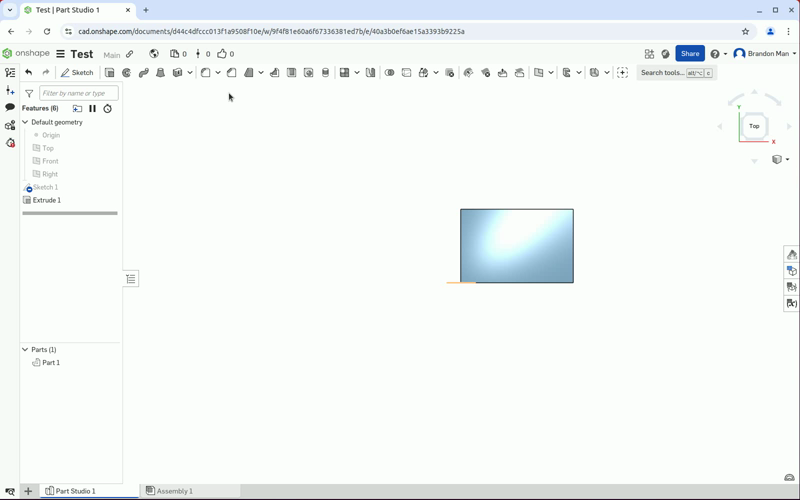
mouse_move(541, 75)
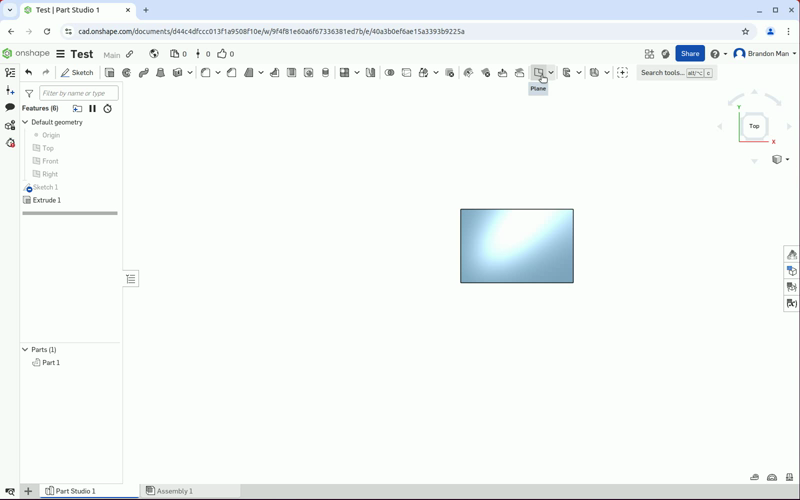
click(541, 75)
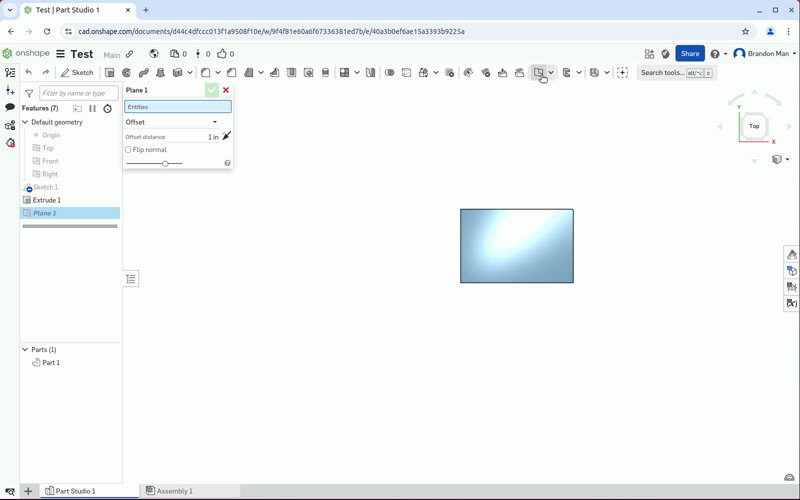
mouse_move(73, 150)
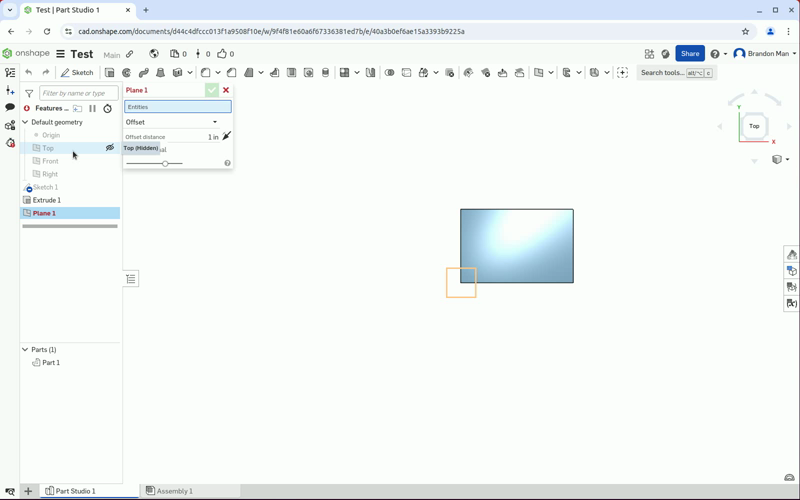
click(73, 150)
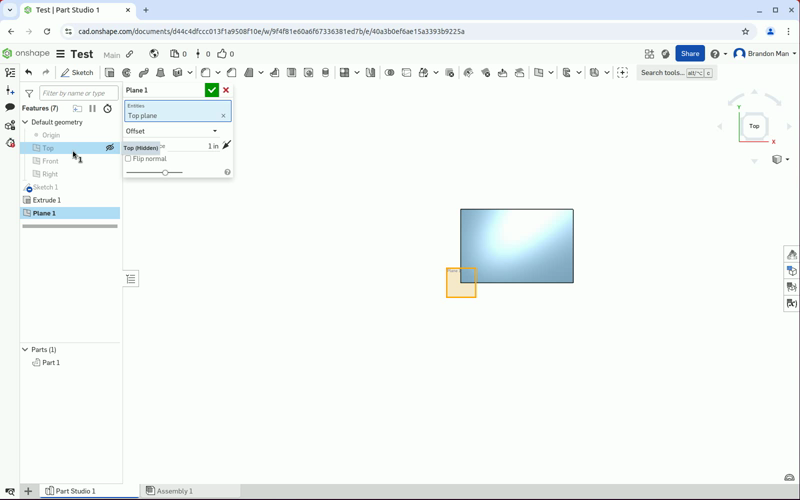
key(tab, 2)
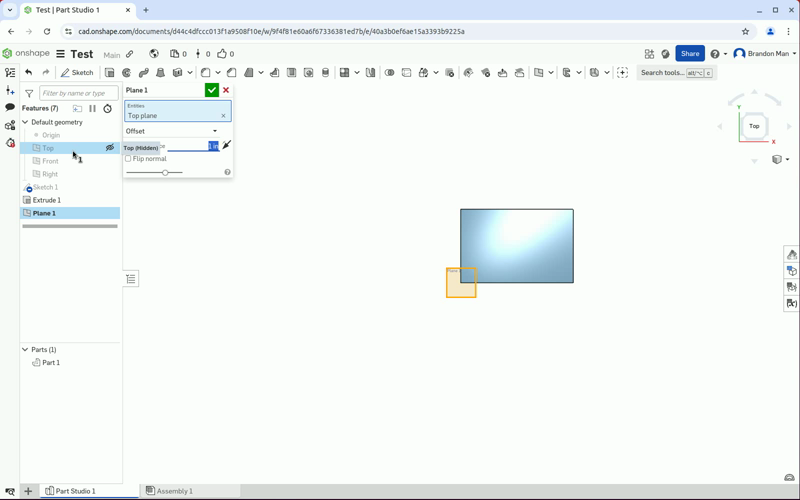
text(10.599)
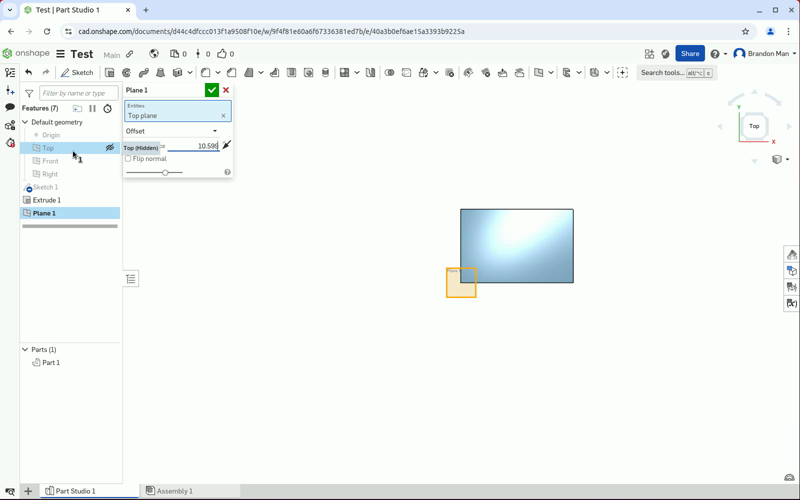
key(enter, 2)
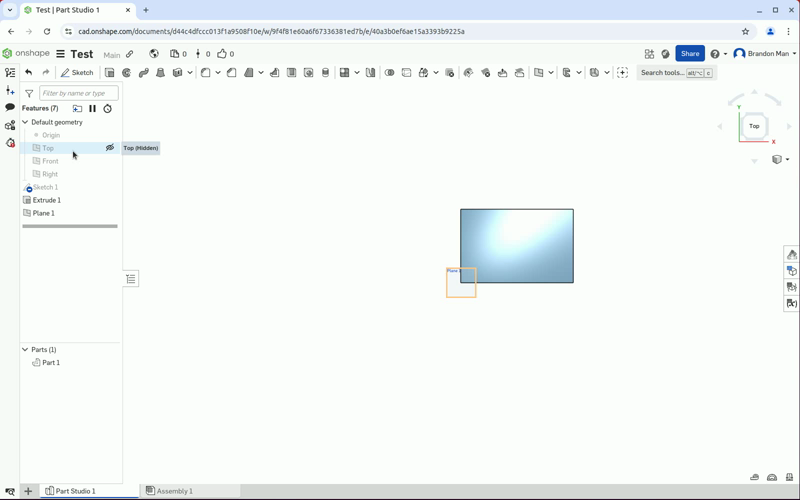
key(shift+s)
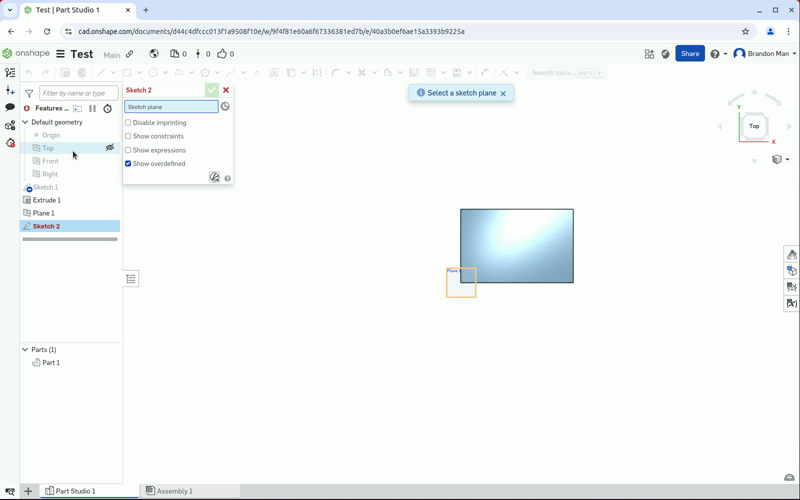
mouse_move(73, 215)
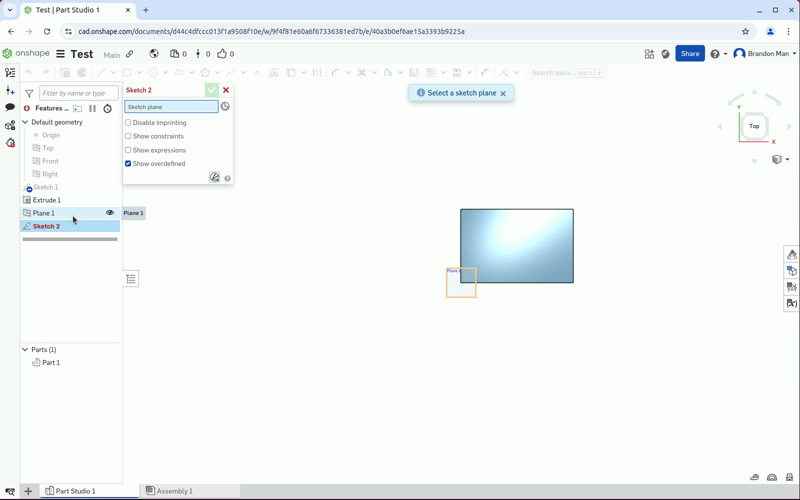
click(73, 215)
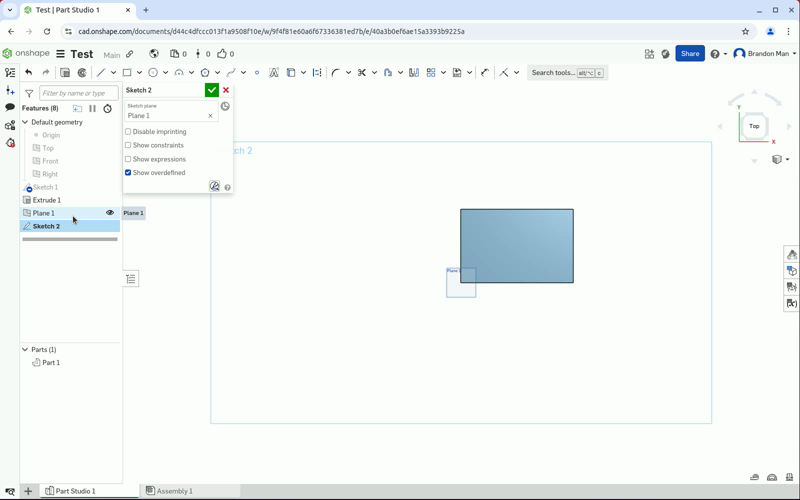
mouse_move(73, 352)
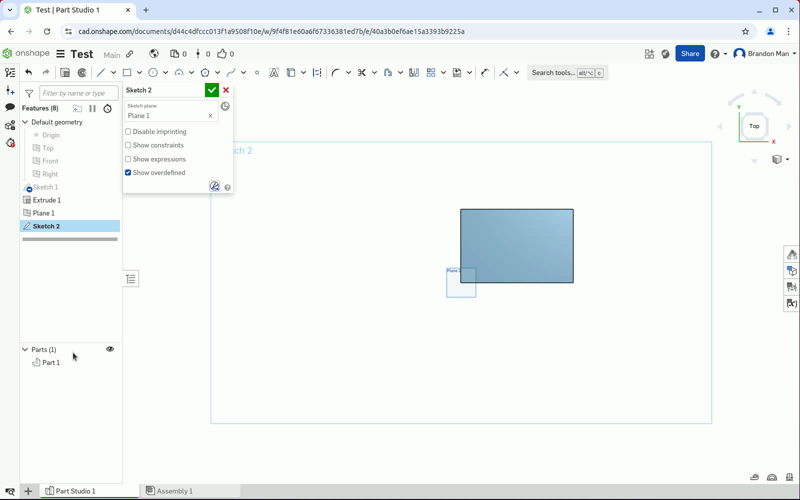
key(y)
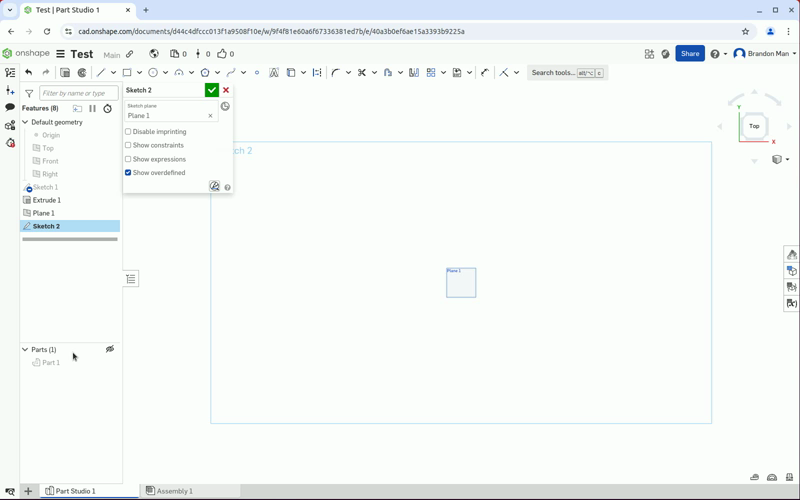
key(l)
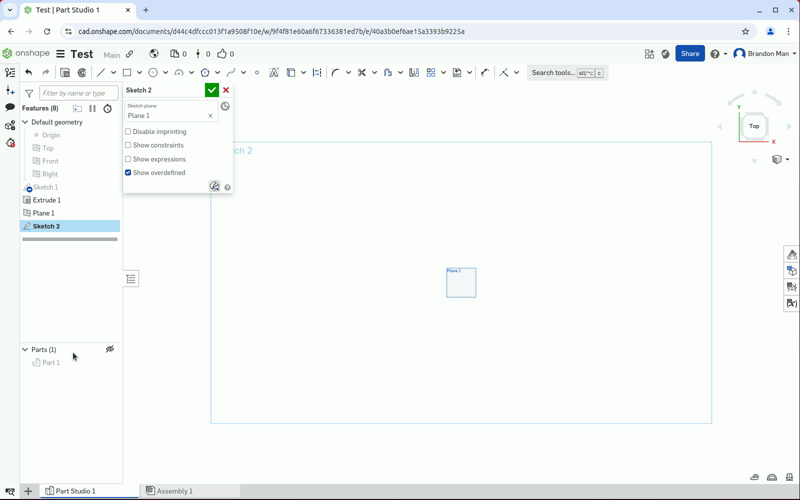
key_down(shift)
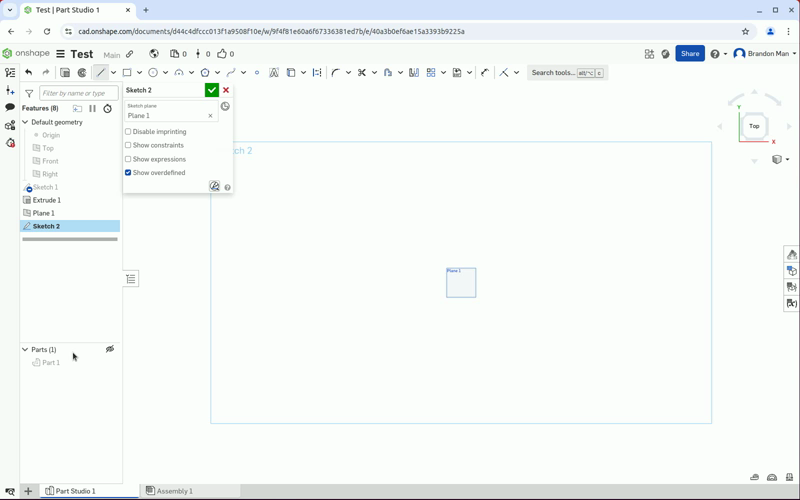
mouse_move(478, 271)
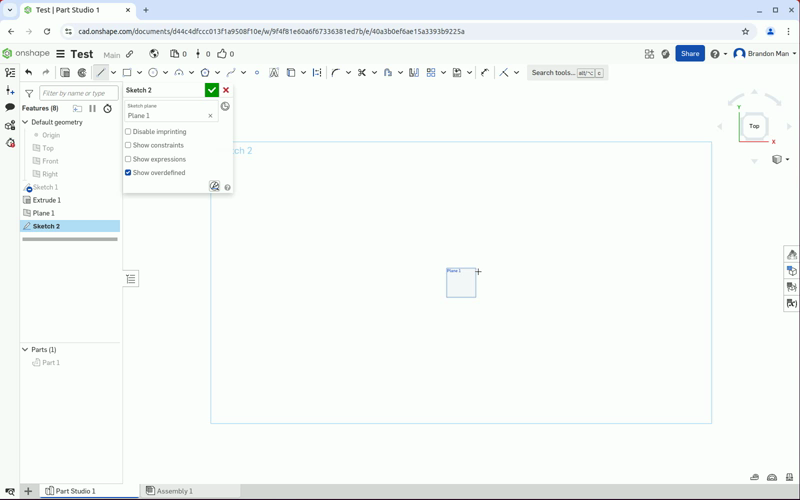
click(478, 271)
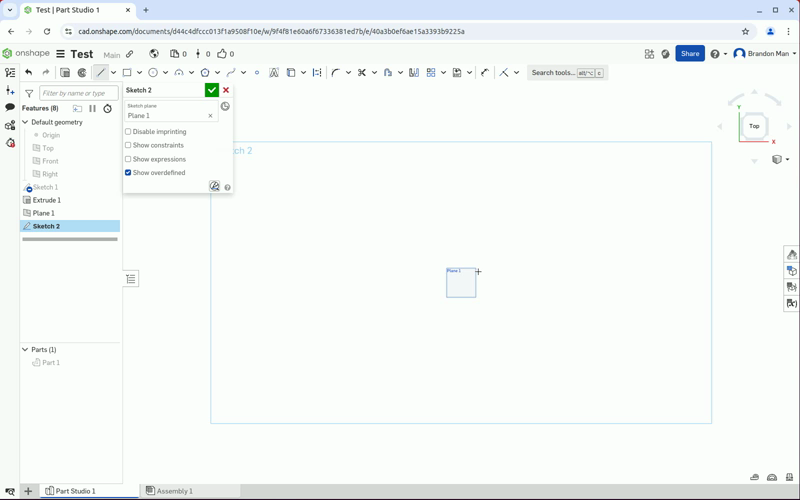
key_up(shift)
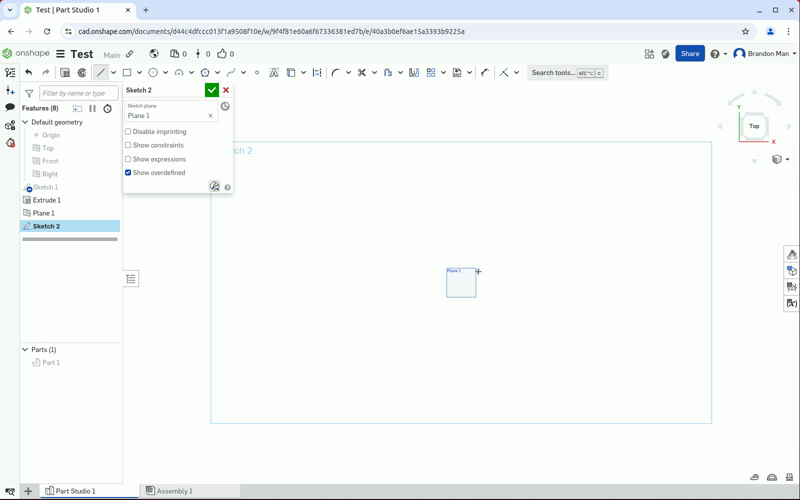
key_down(shift)
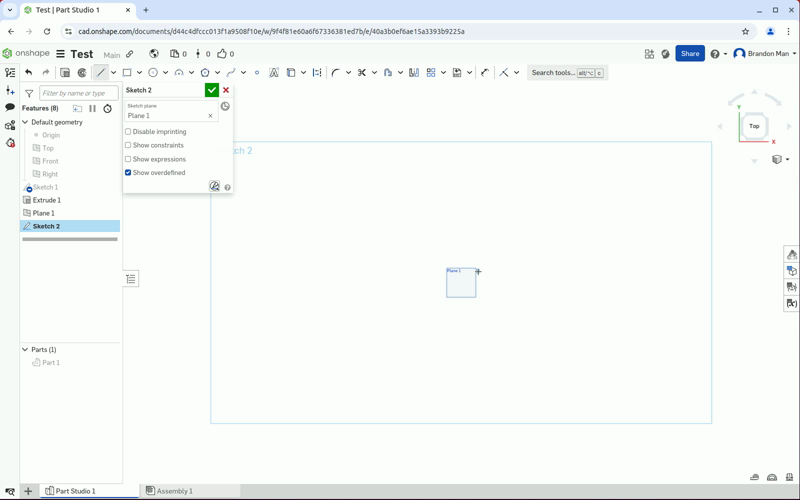
mouse_move(555, 271)
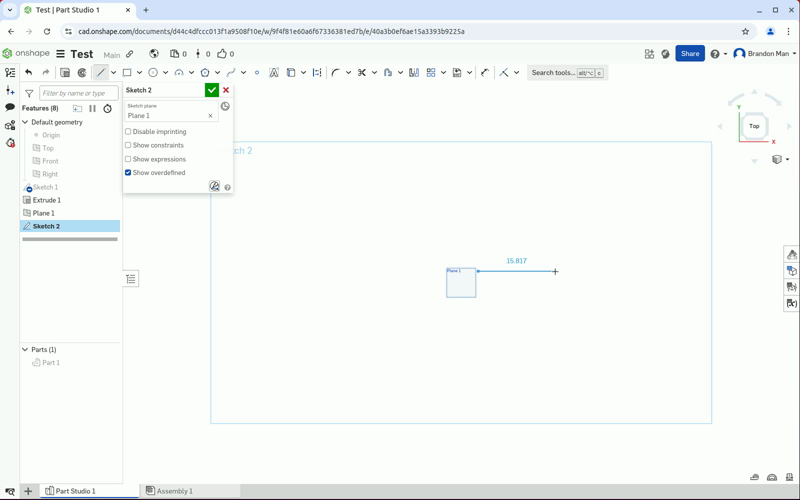
click(555, 271)
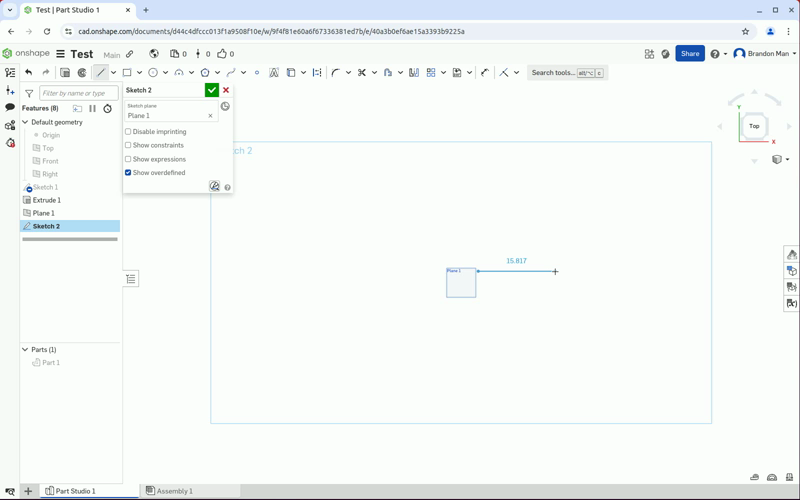
key_up(shift)
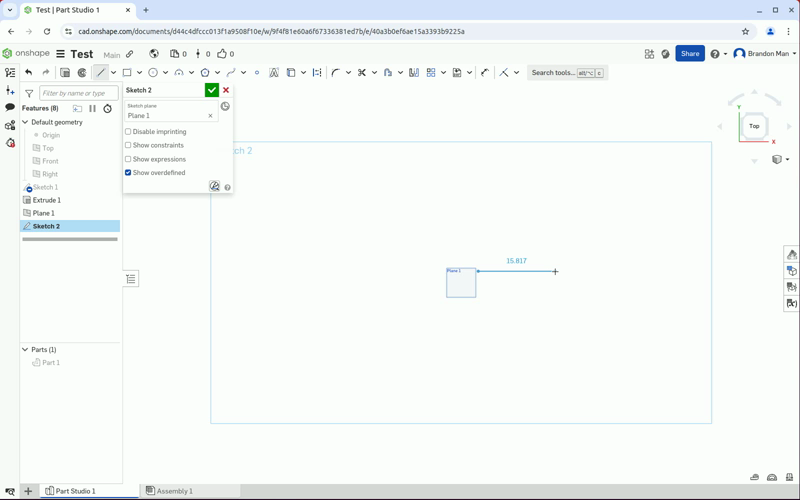
key_down(shift)
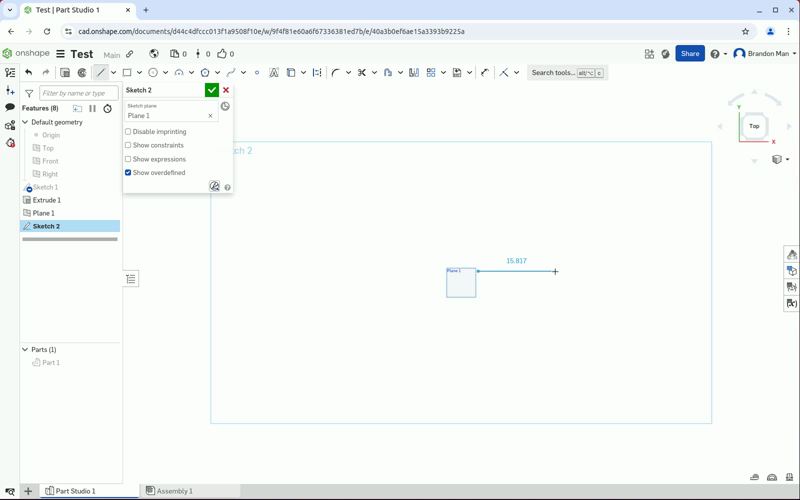
mouse_move(585, 271)
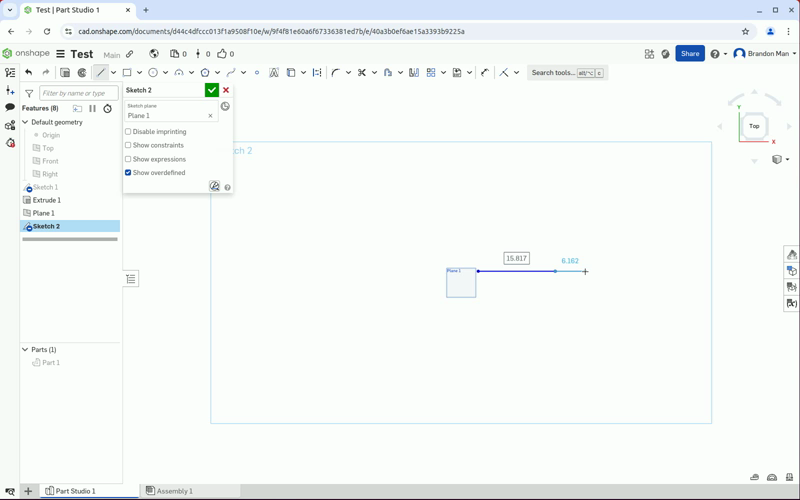
mouse_move(555, 225)
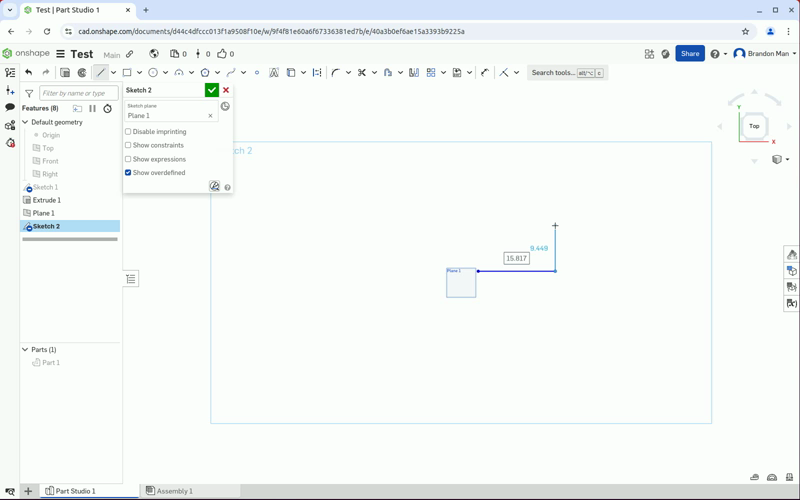
click(555, 225)
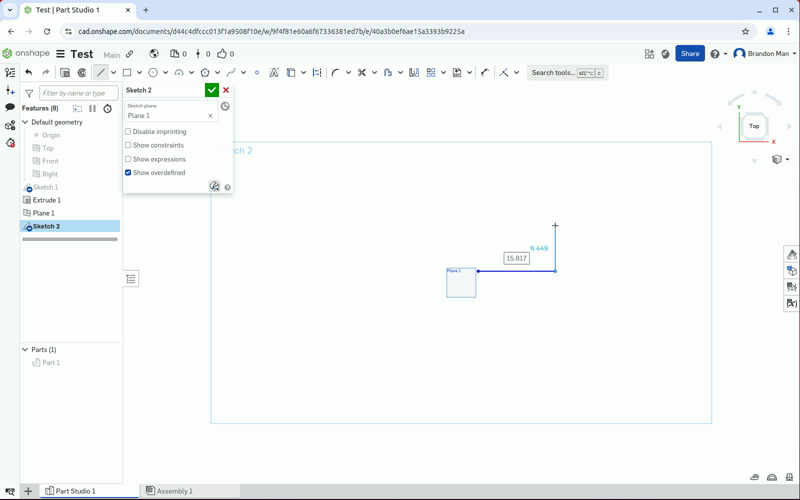
key_up(shift)
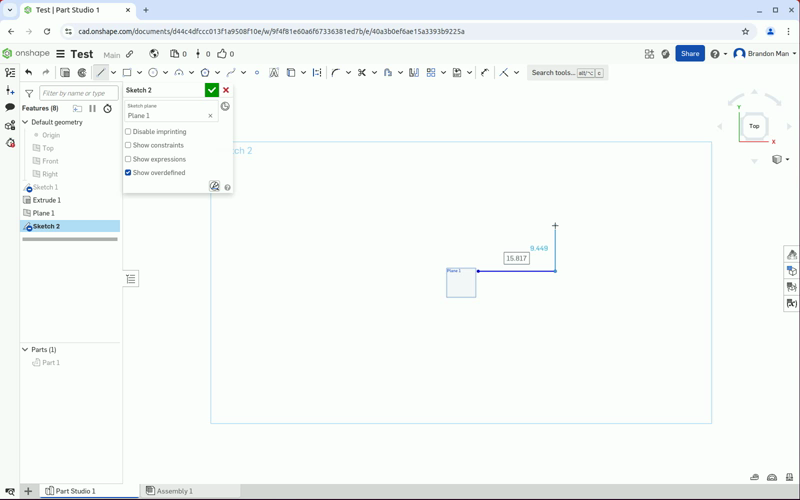
key_down(shift)
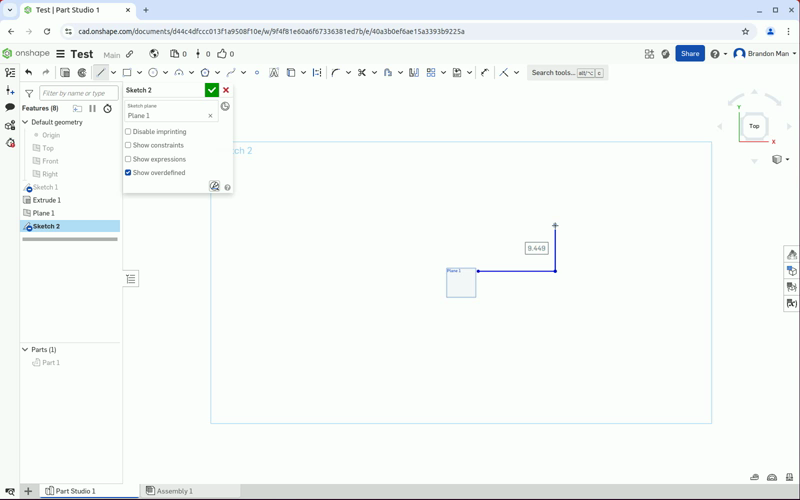
mouse_move(478, 225)
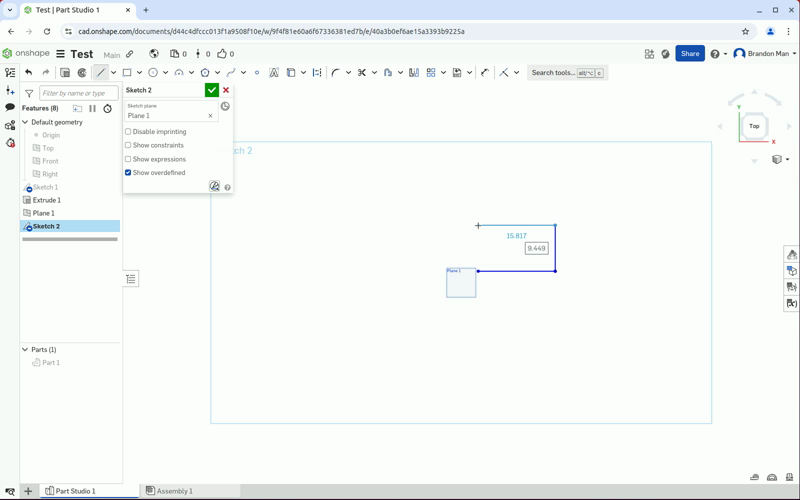
click(478, 225)
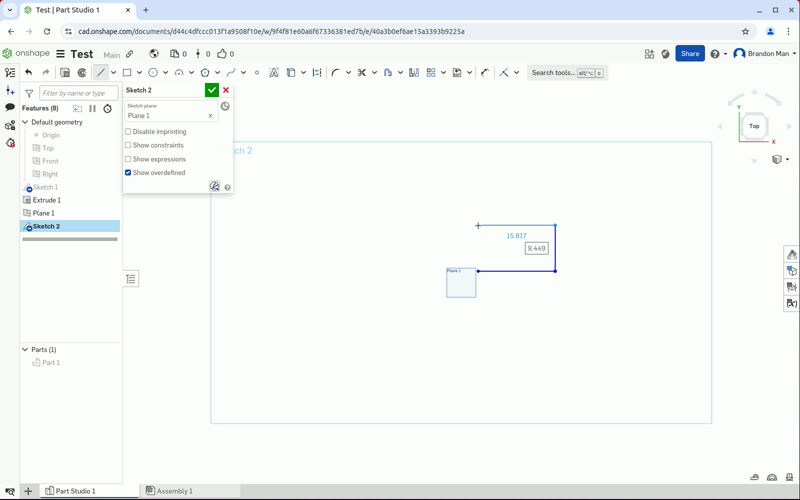
key_up(shift)
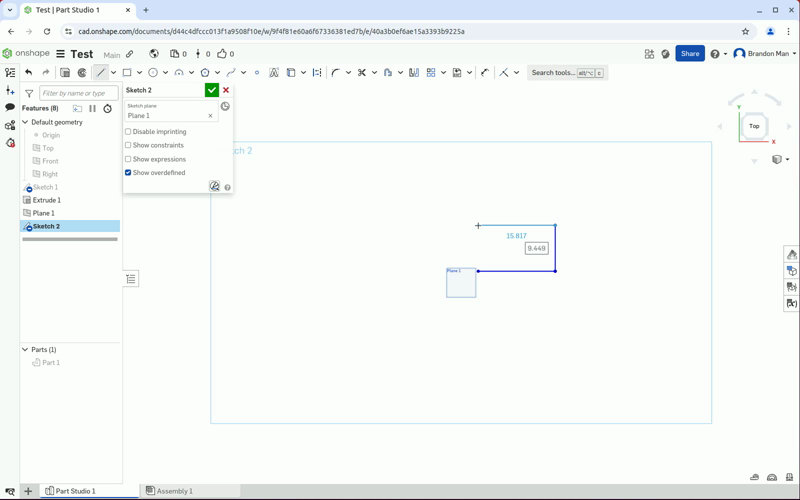
mouse_move(508, 225)
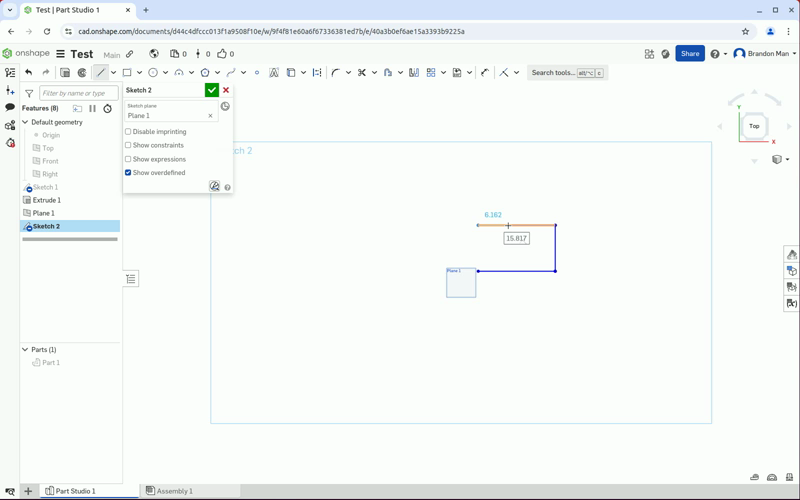
key_down(shift)
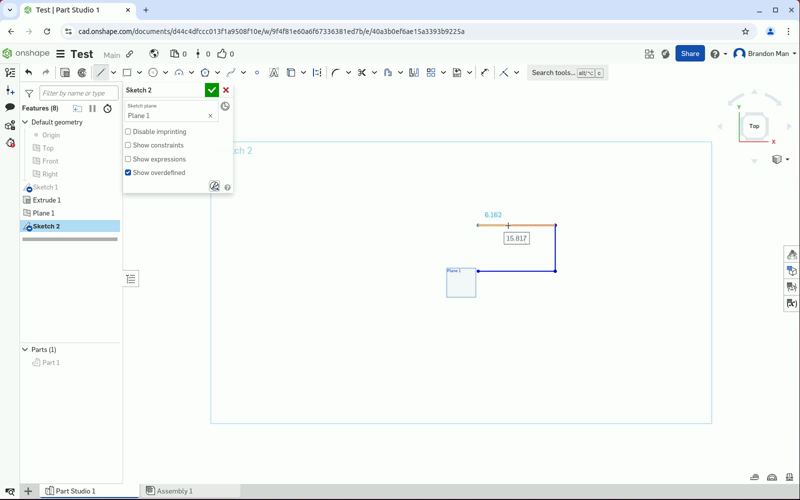
mouse_move(478, 271)
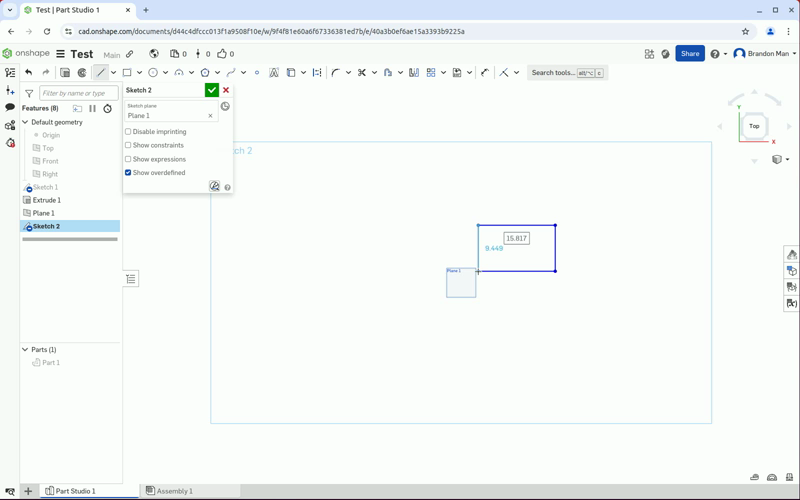
key_up(shift)
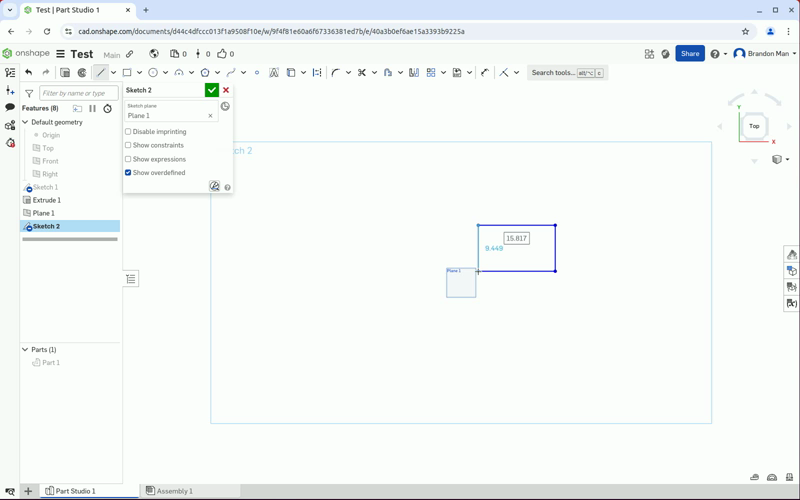
click(478, 271)
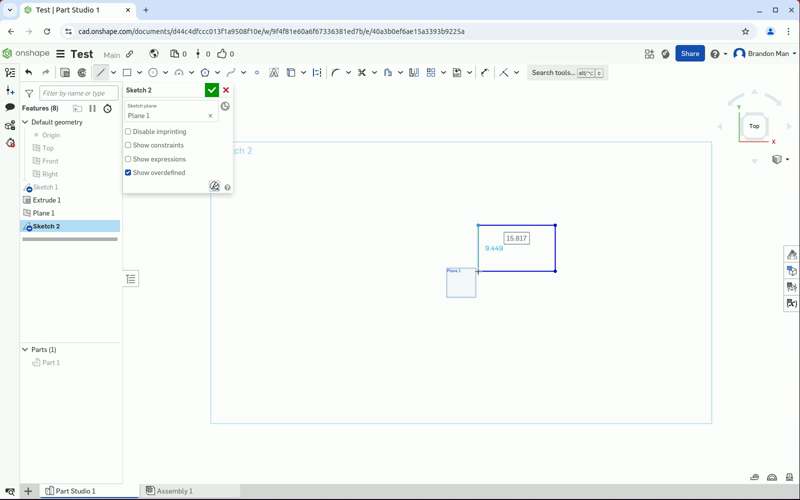
key(esc)
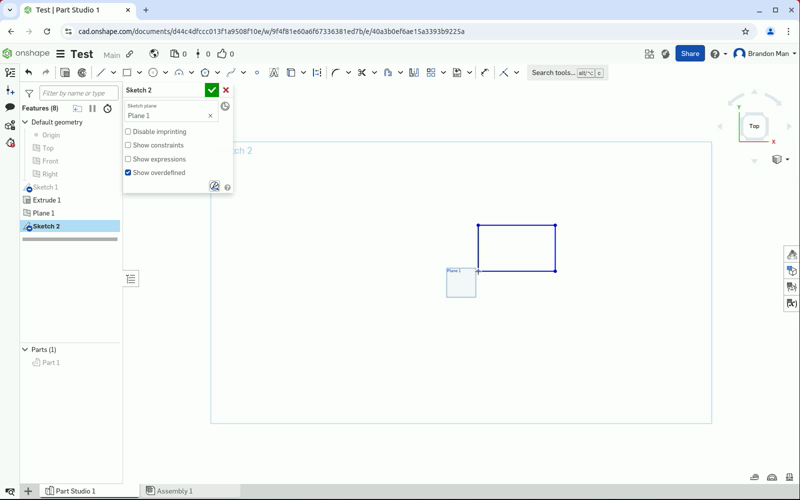
mouse_move(502, 236)
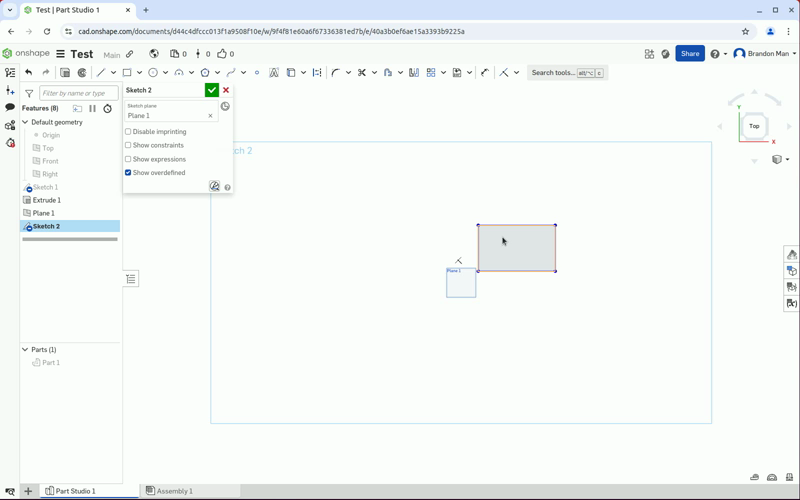
click(502, 236)
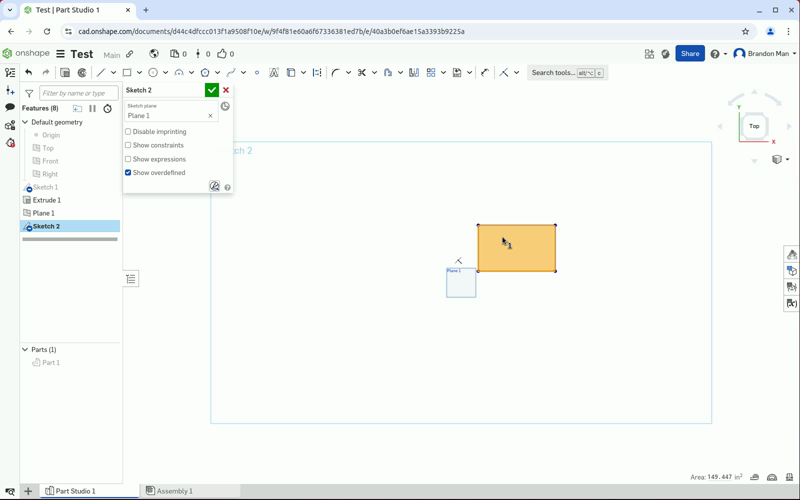
mouse_move(73, 352)
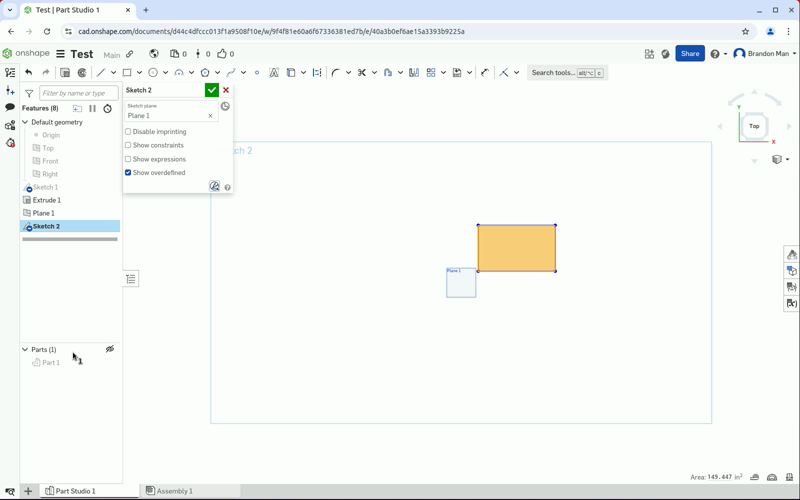
key(shift+y)
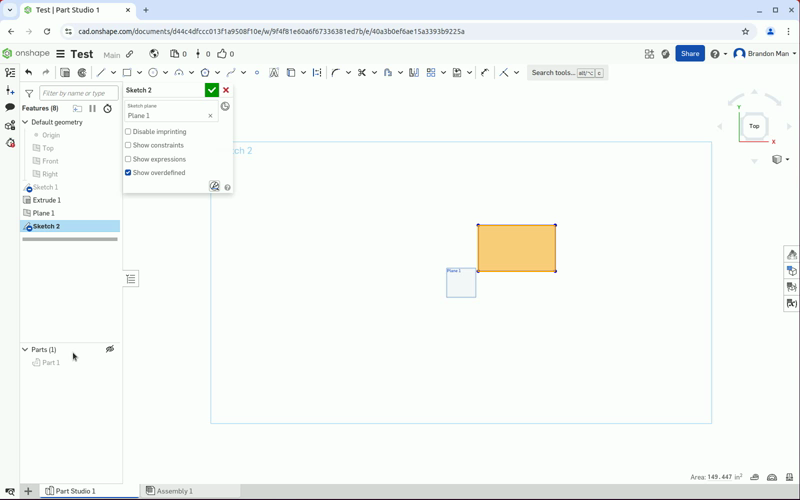
key(shift+e)
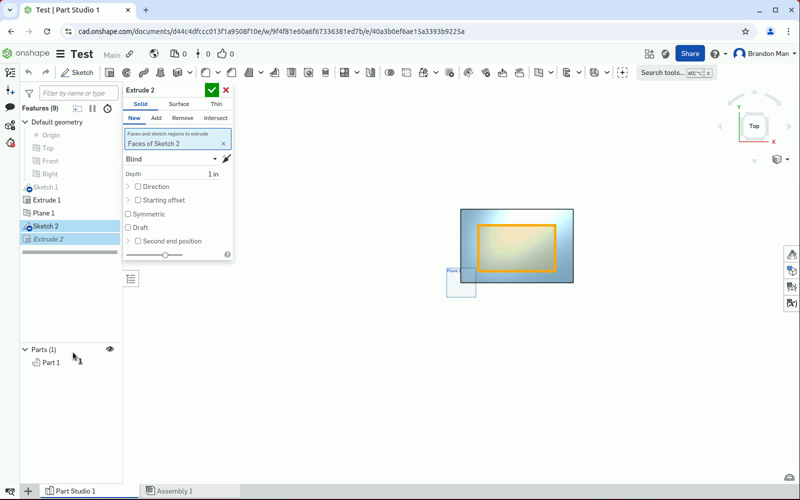
mouse_move(143, 106)
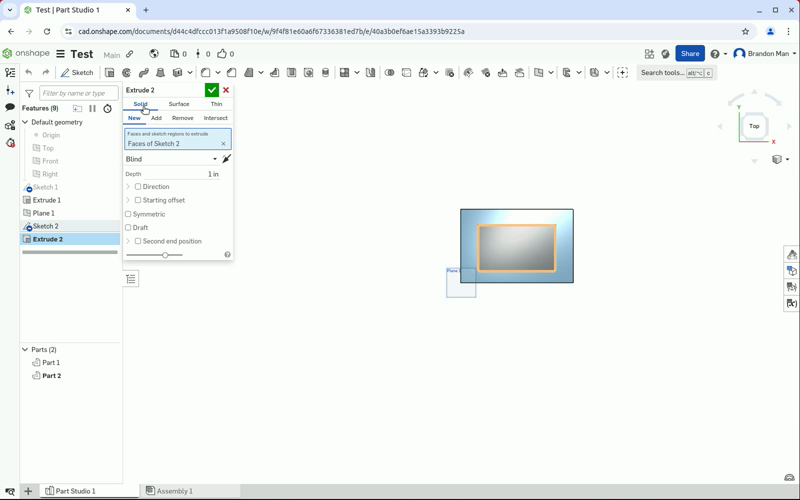
click(143, 106)
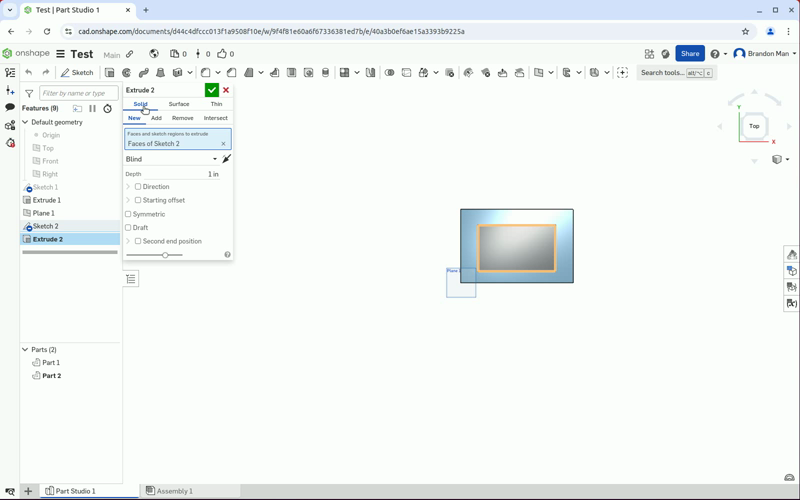
mouse_move(186, 120)
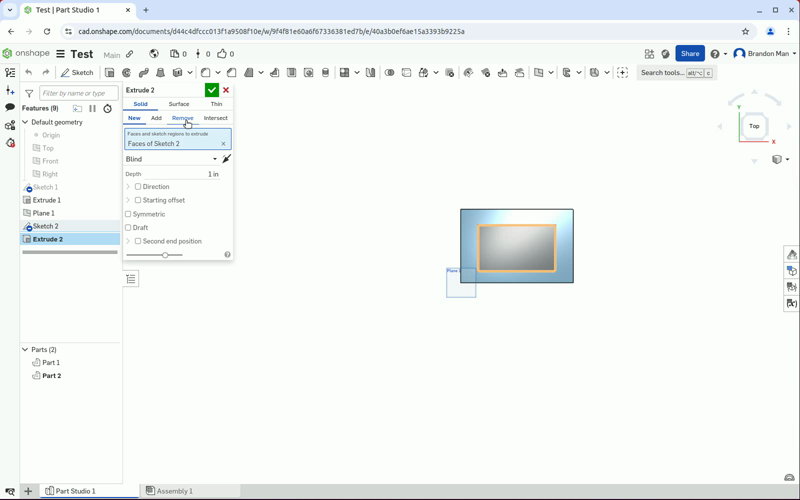
click(186, 120)
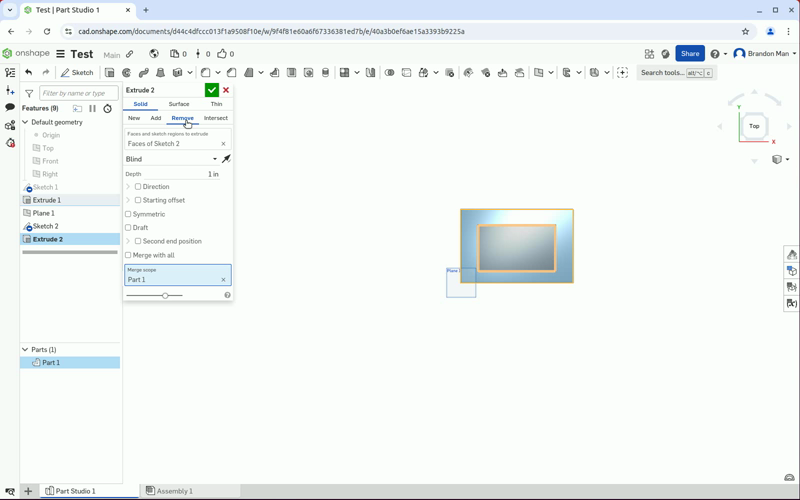
key(tab, 4)
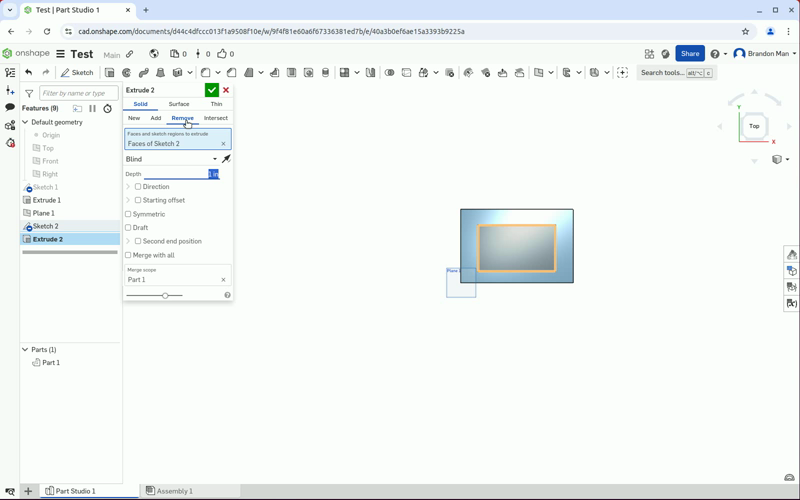
text(5.296)
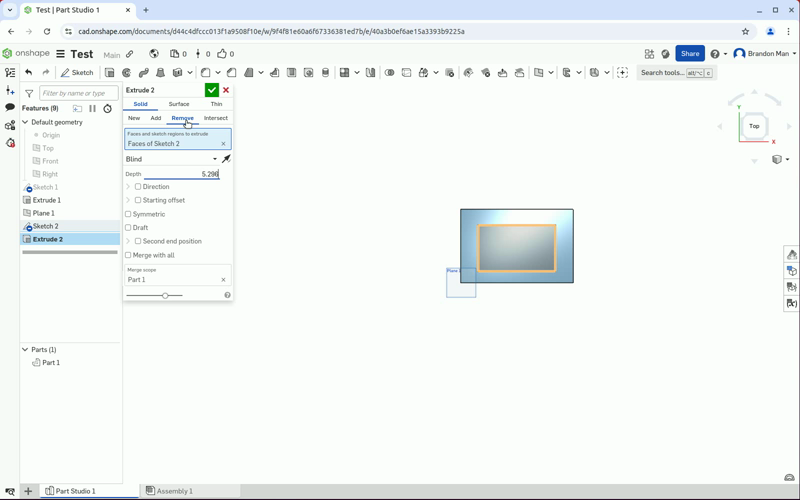
key(tab, 6)
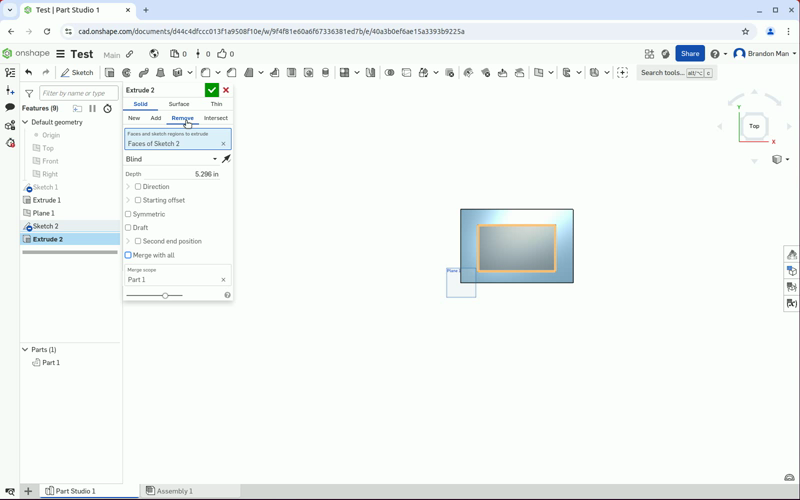
key(space)
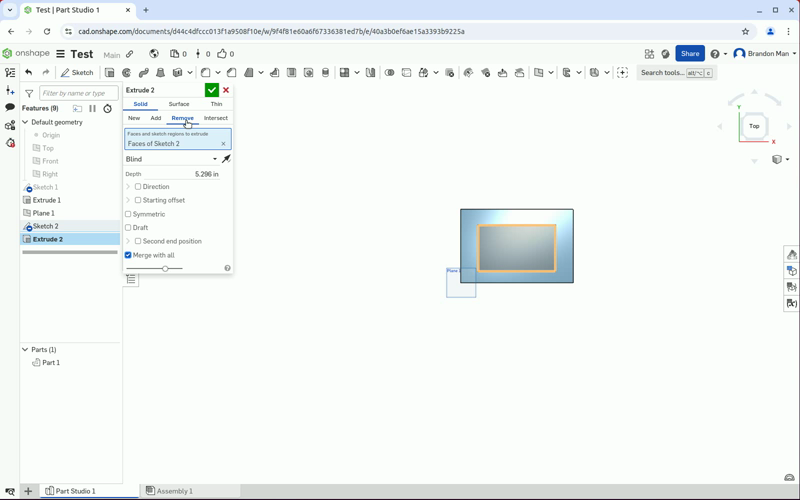
key(enter)
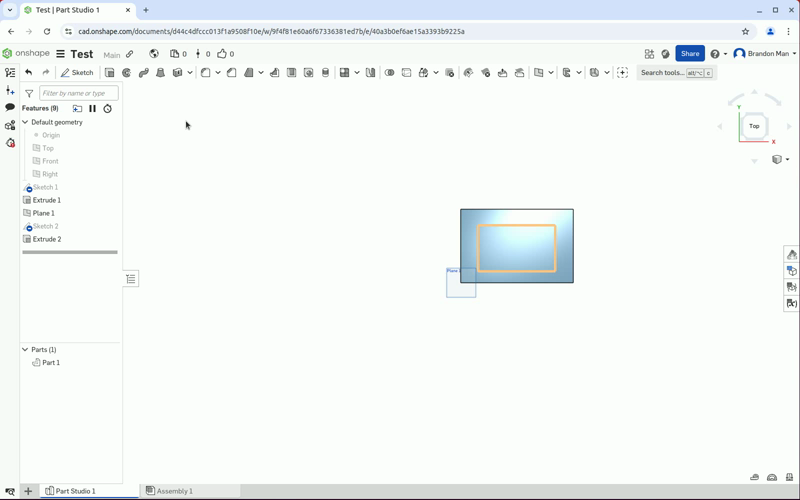
key(shift+h)
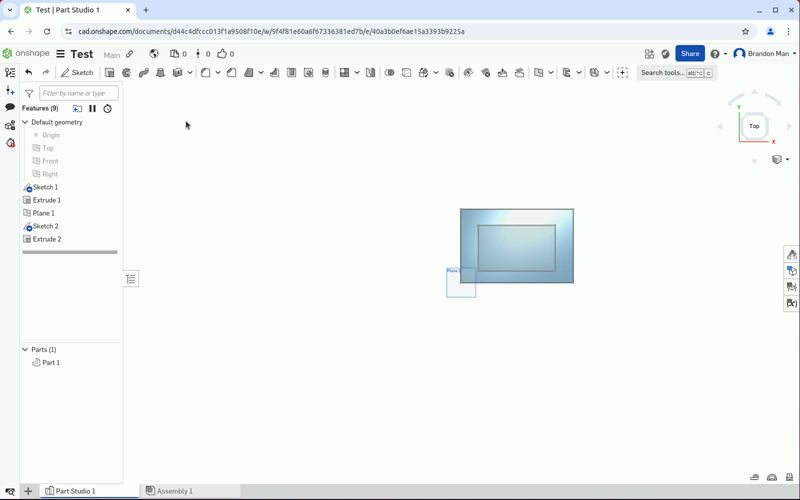
key(shift+h)
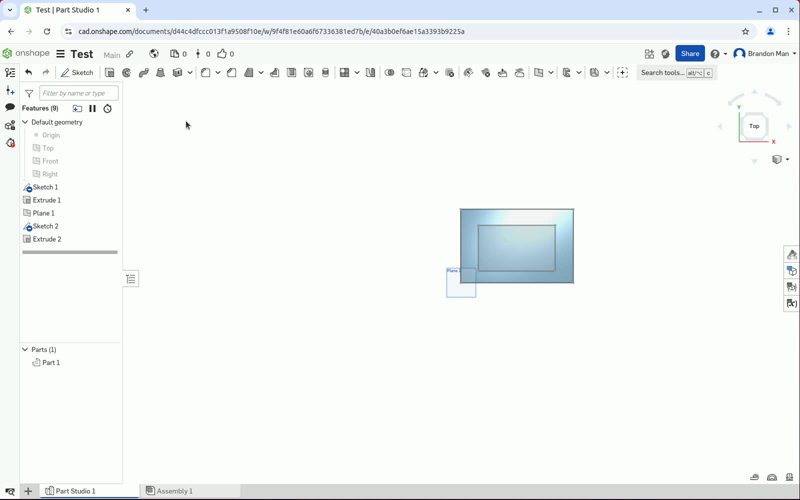
key(shift+7)
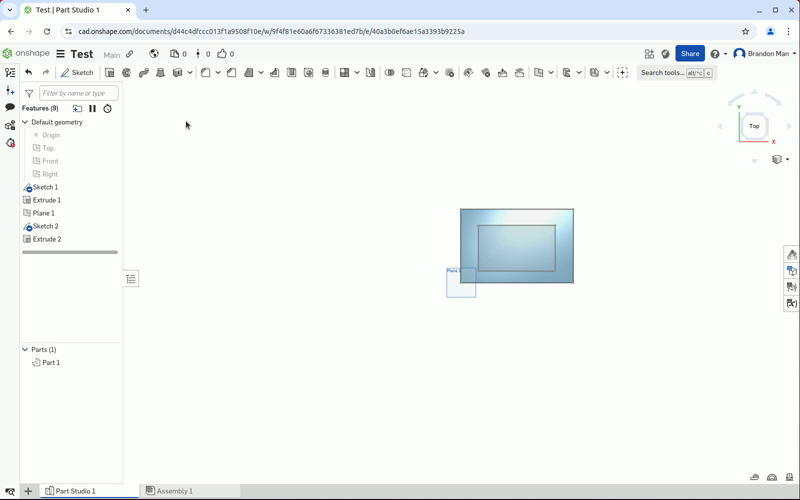
key(up, 3)
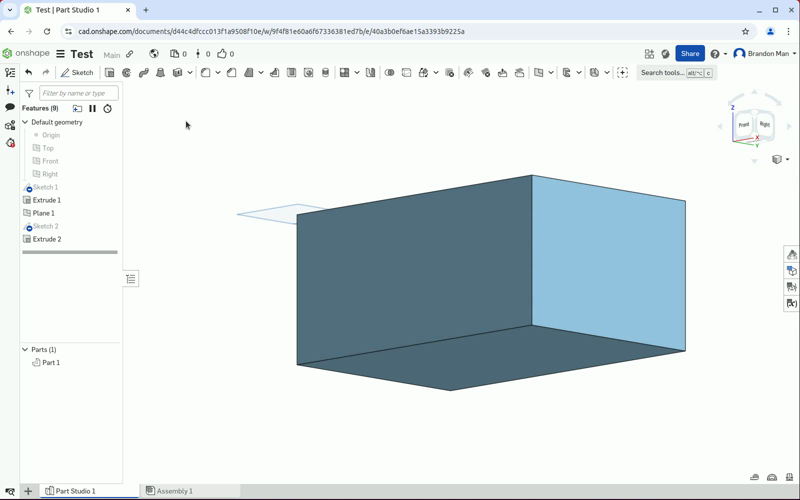
key(left, 3)
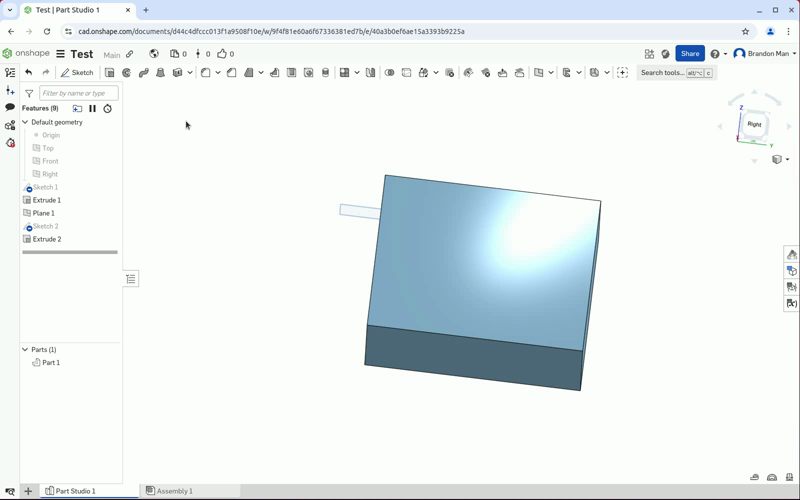
key(right, 3)
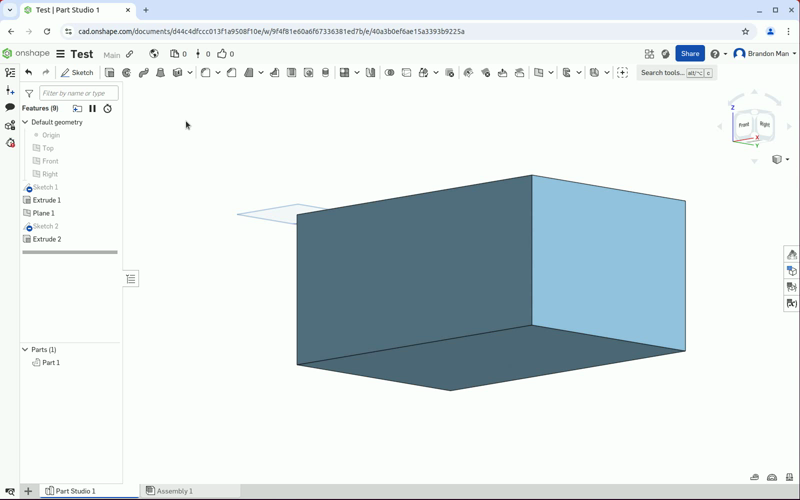
key(down, 3)
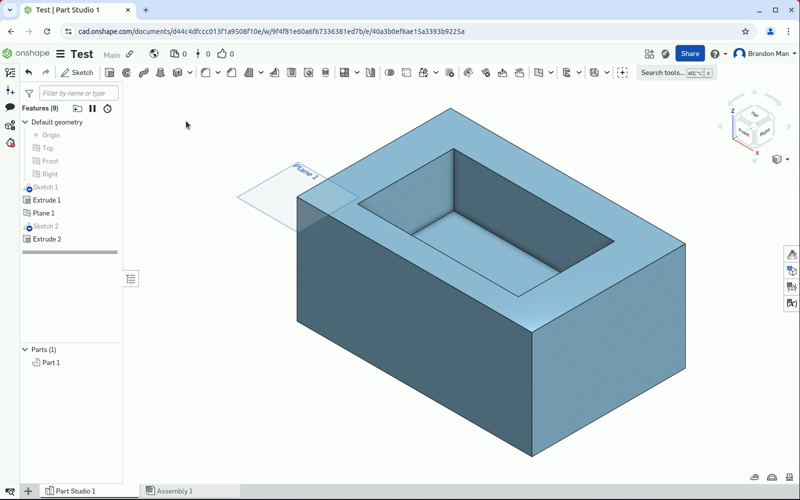
mouse_move(73, 189)
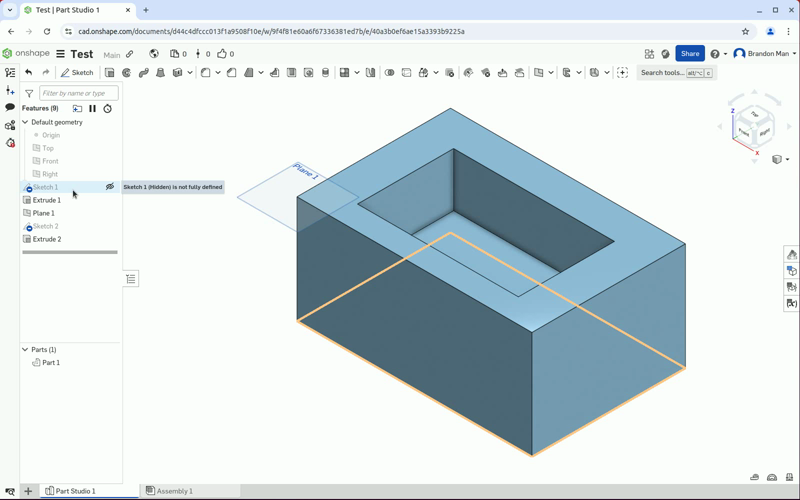
click(73, 189)